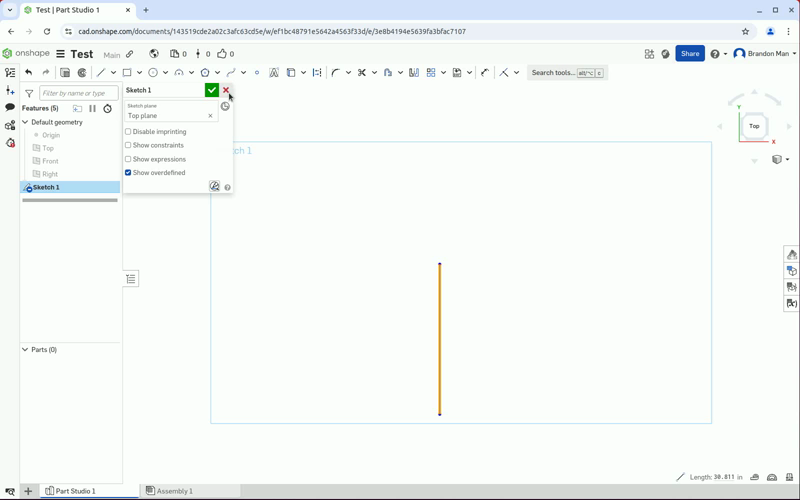
key(shift+h)
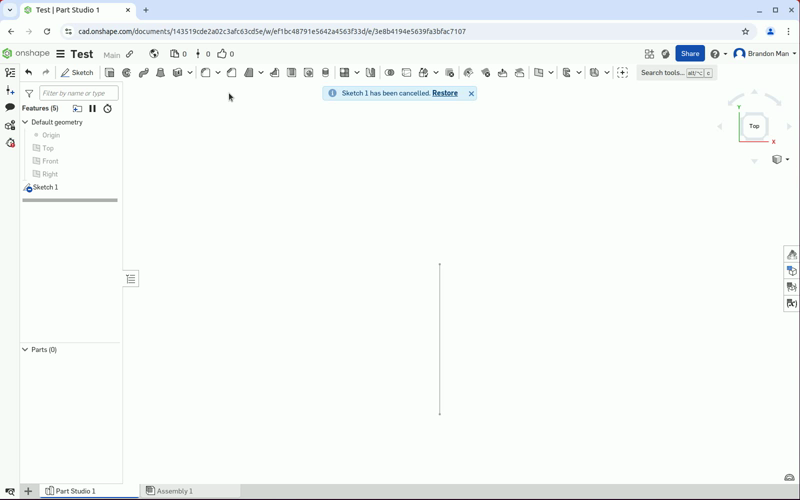
mouse_move(73, 352)
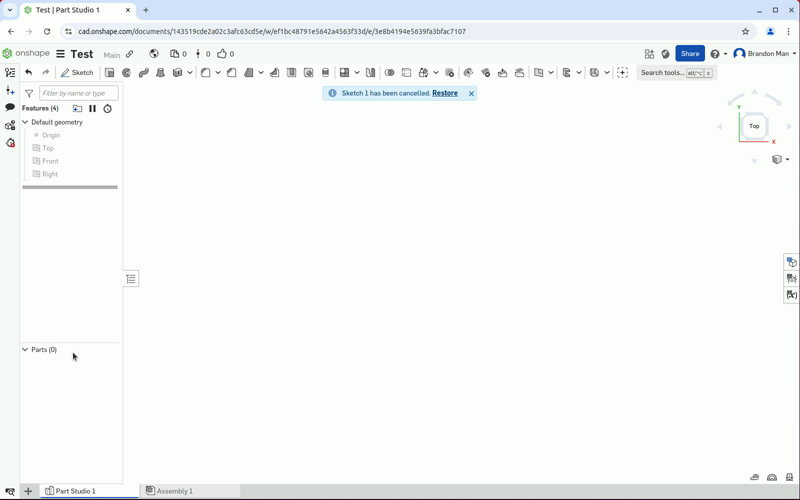
key(y)
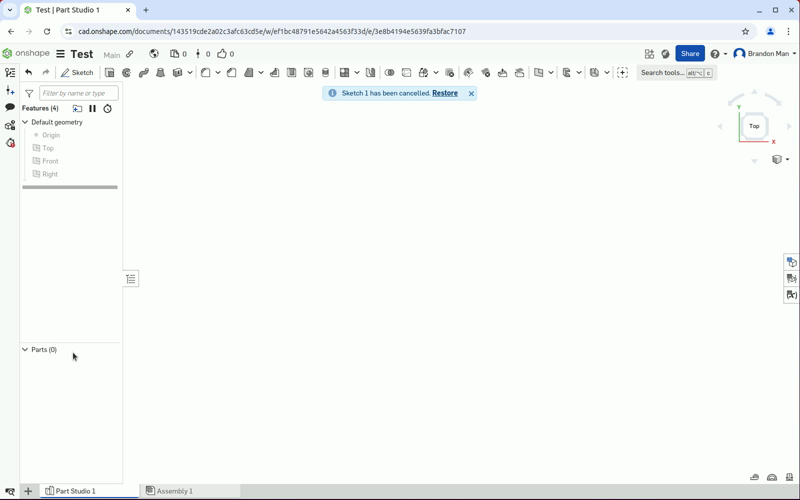
key(shift+p)
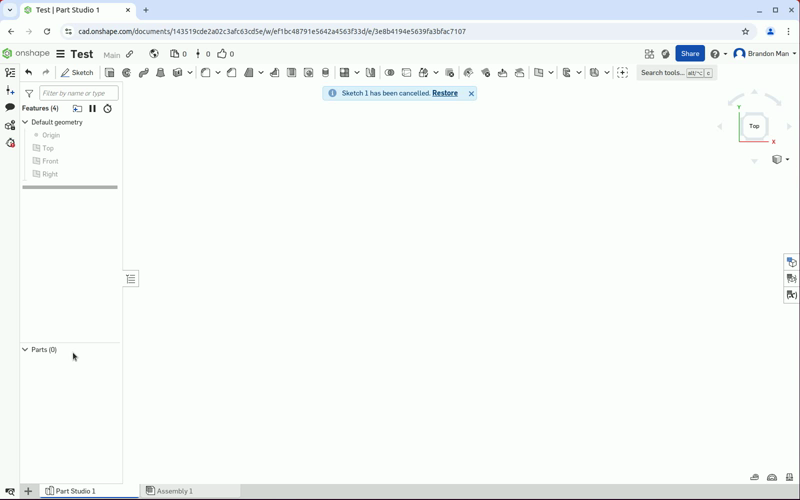
key(space)
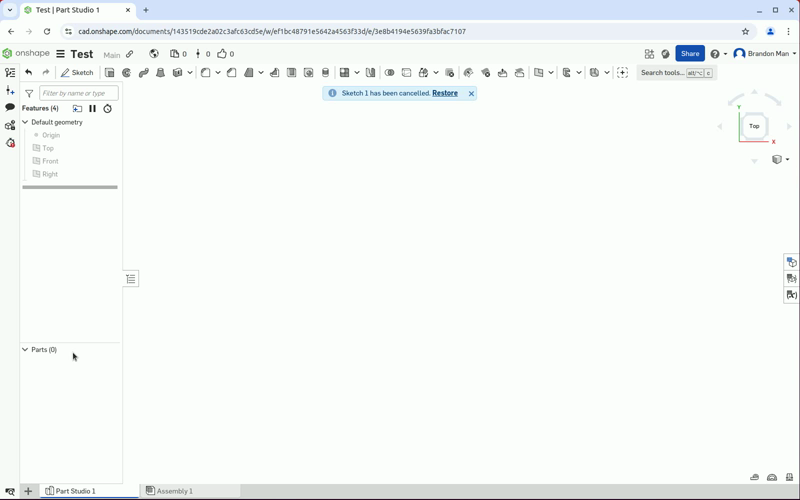
key_down(shift)
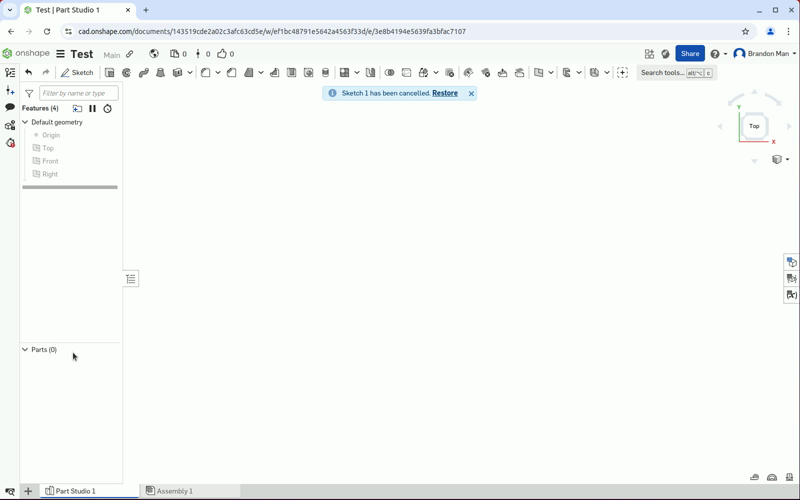
key(up)
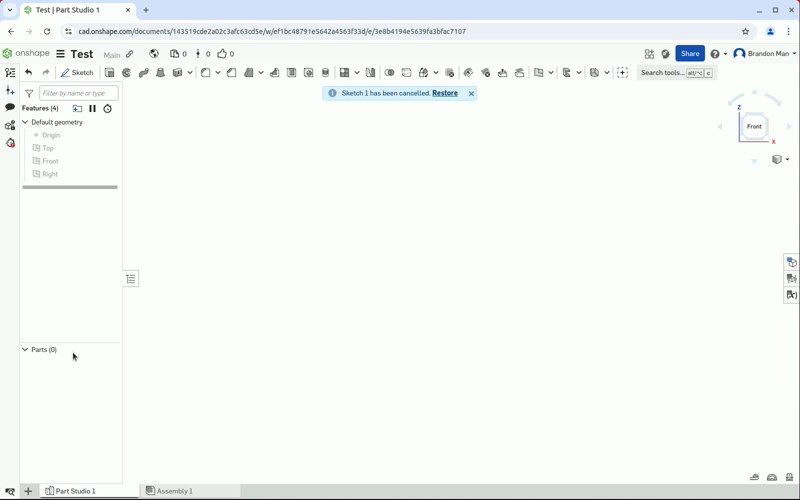
key_up(shift)
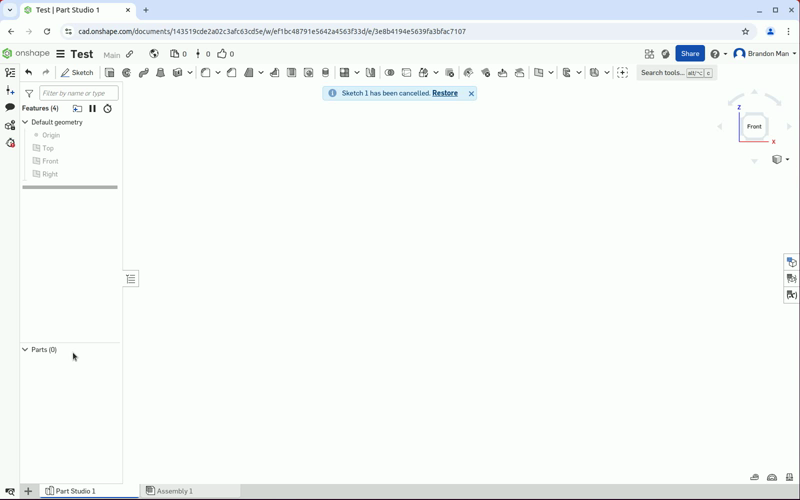
mouse_move(73, 352)
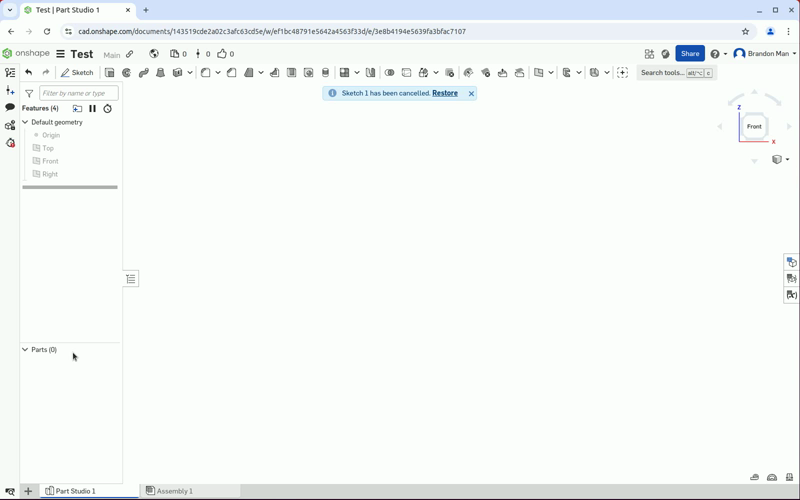
key(shift+y)
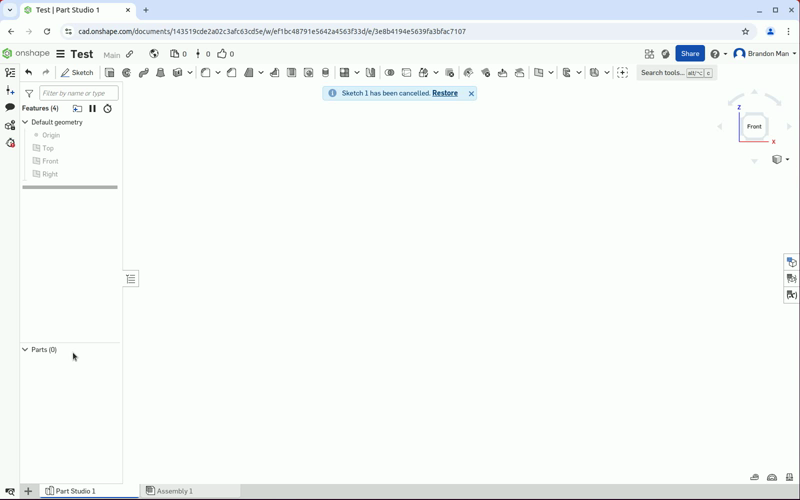
key(shift+s)
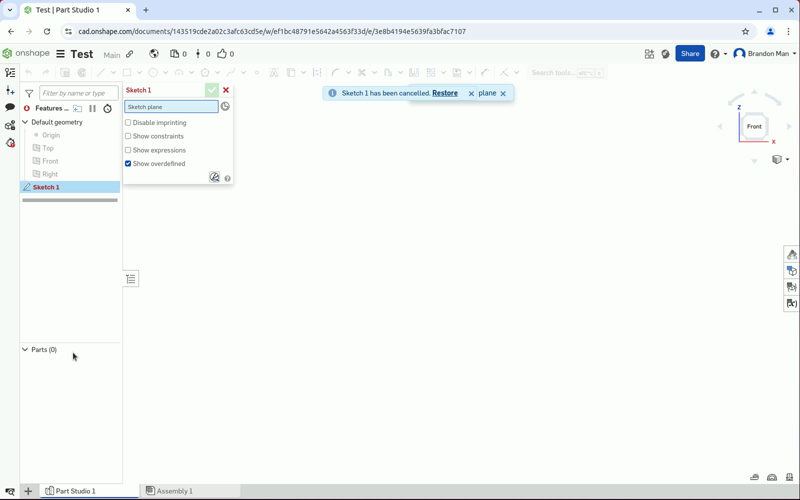
mouse_move(73, 163)
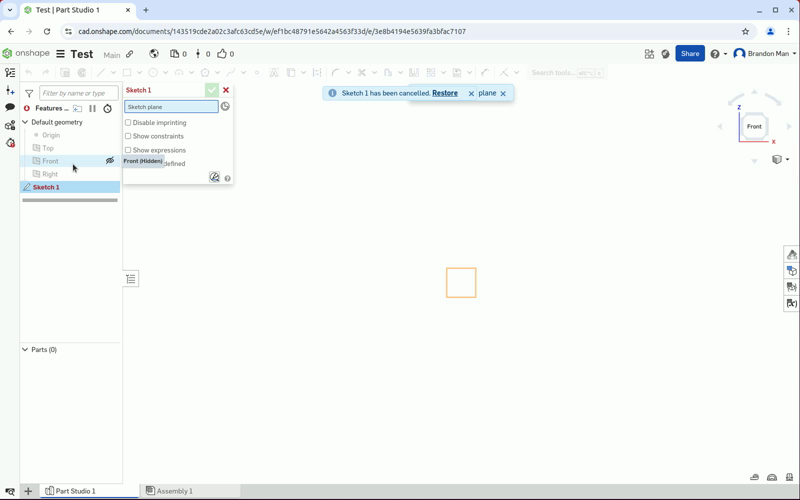
click(73, 163)
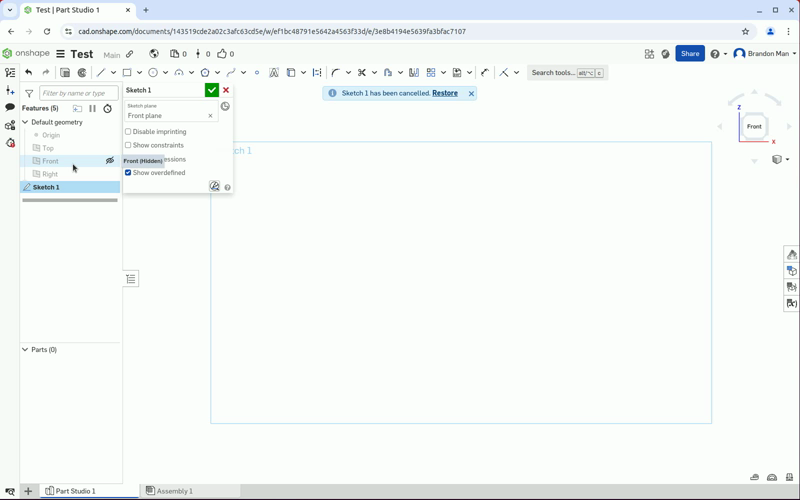
mouse_move(73, 352)
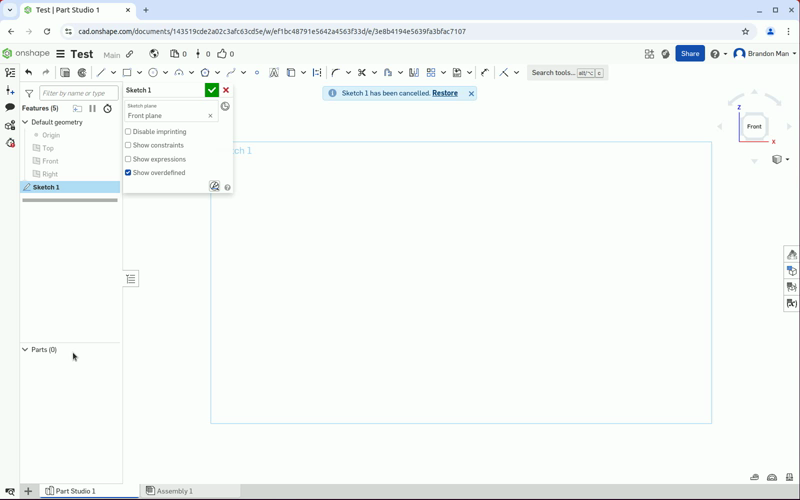
key(y)
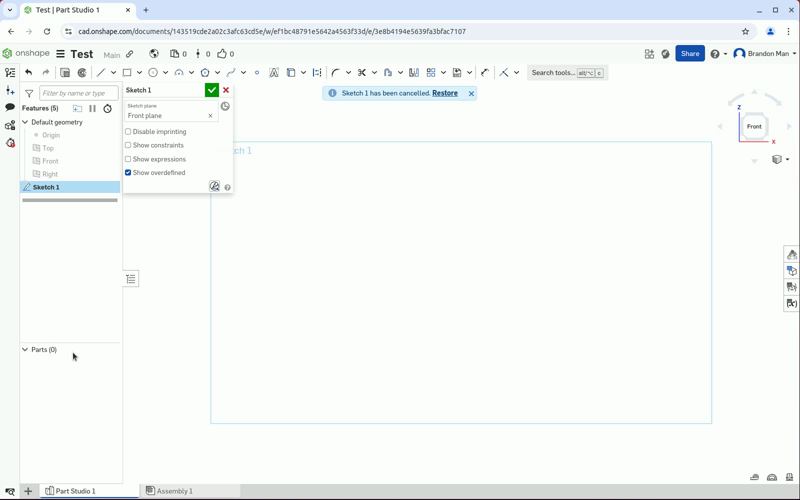
key(c)
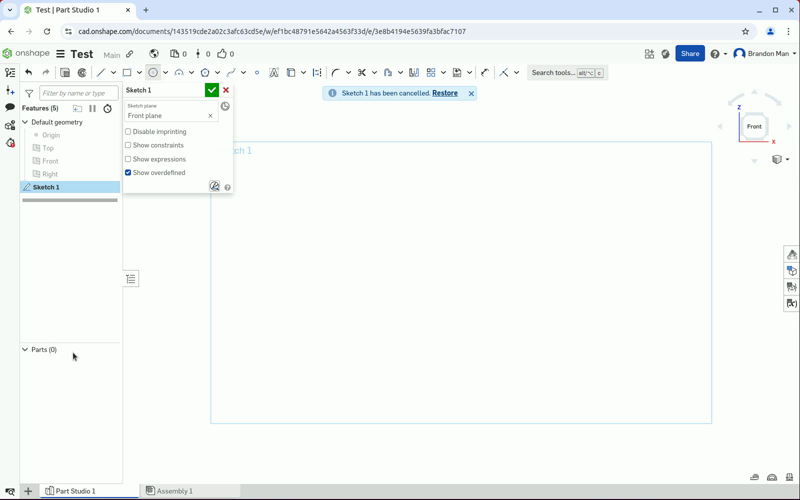
key_down(shift)
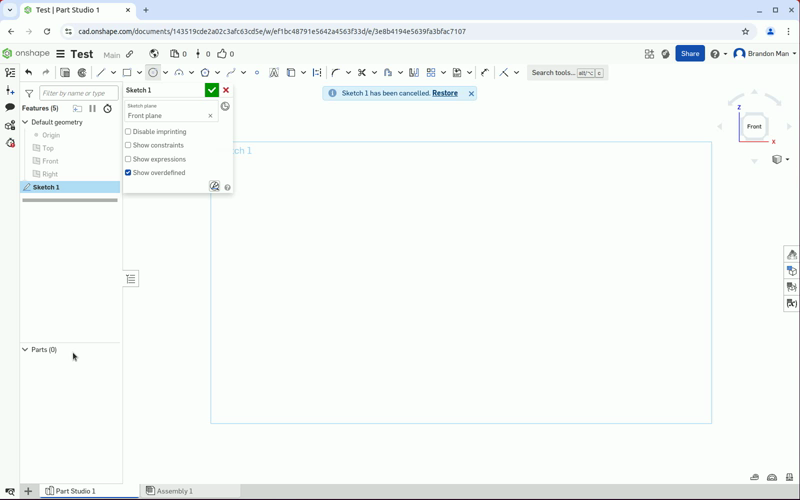
mouse_move(461, 282)
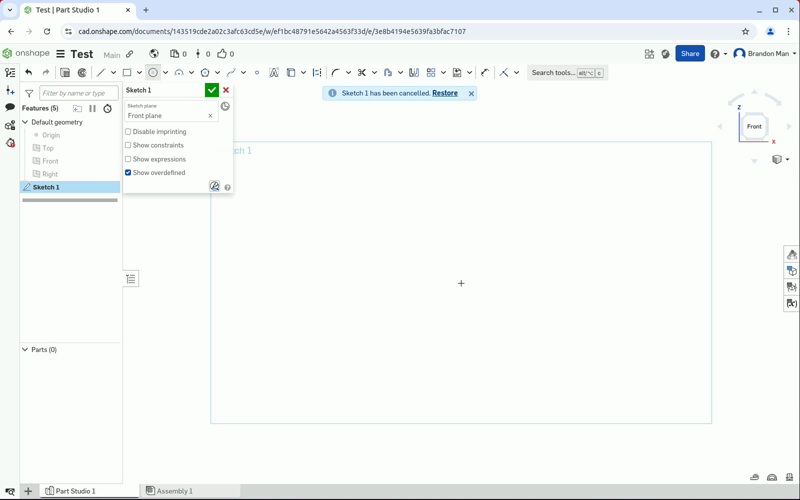
click(461, 282)
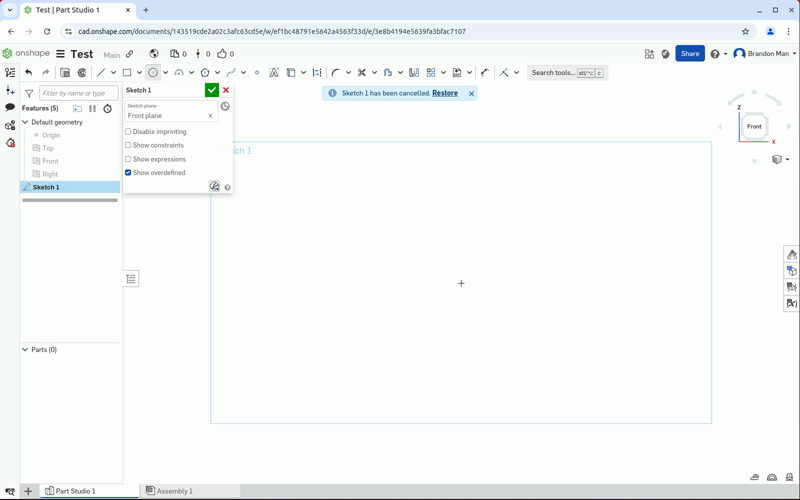
key_up(shift)
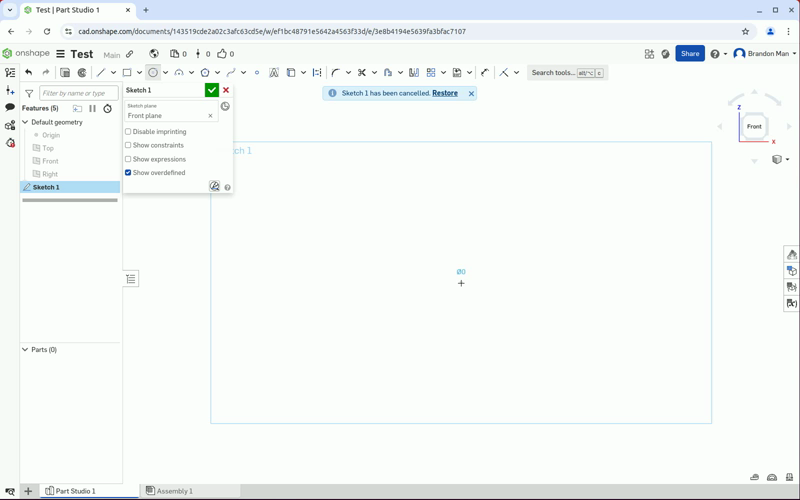
mouse_move(574, 282)
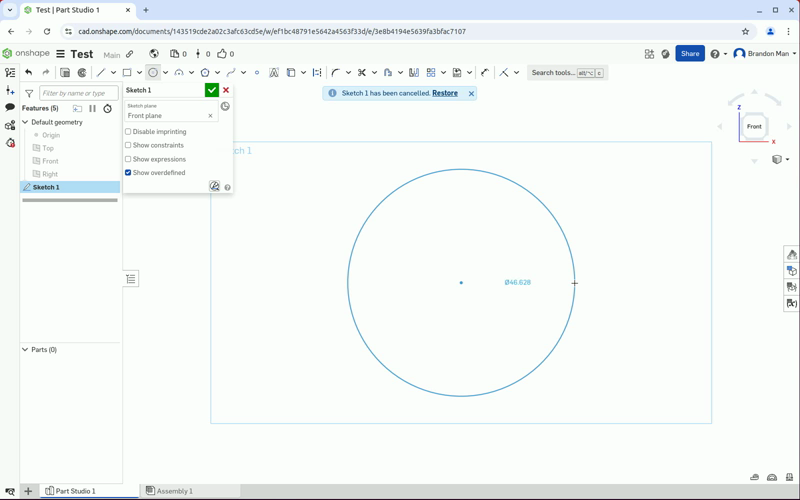
click(574, 282)
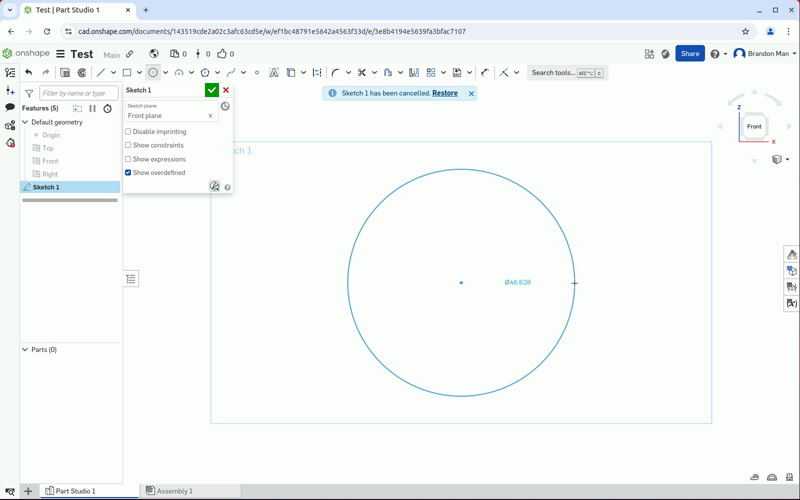
key(esc)
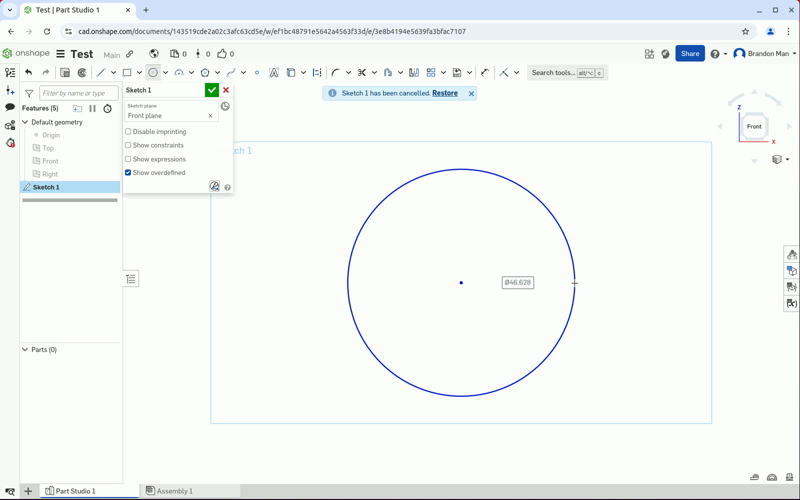
mouse_move(406, 334)
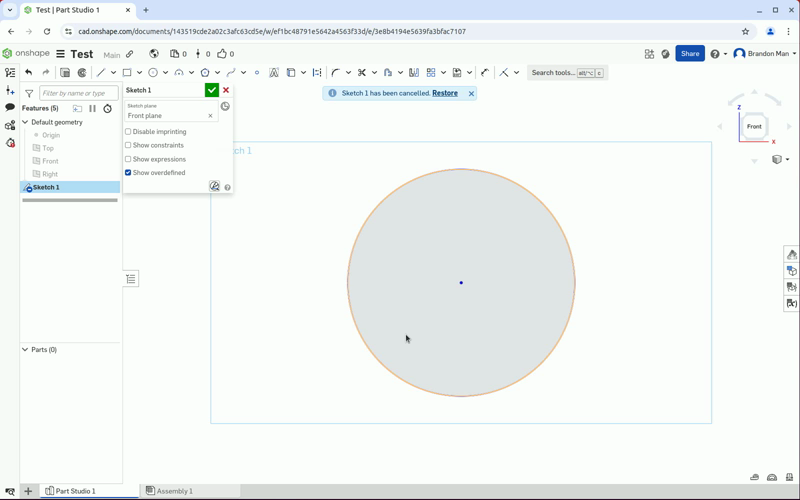
click(406, 334)
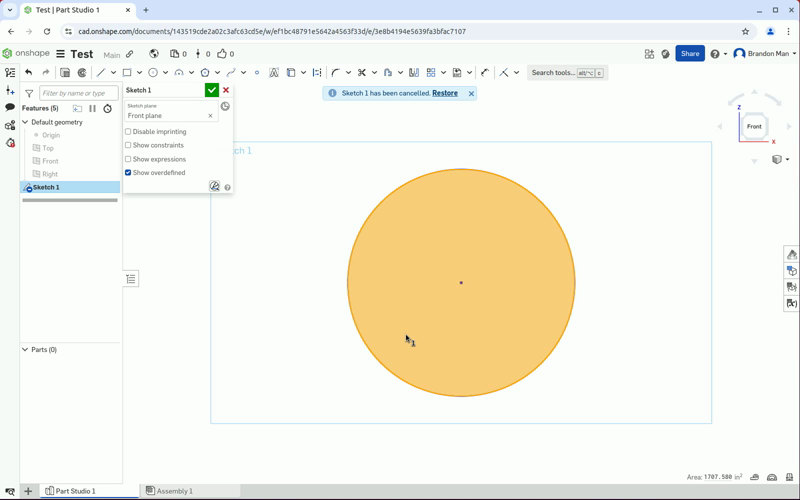
mouse_move(73, 352)
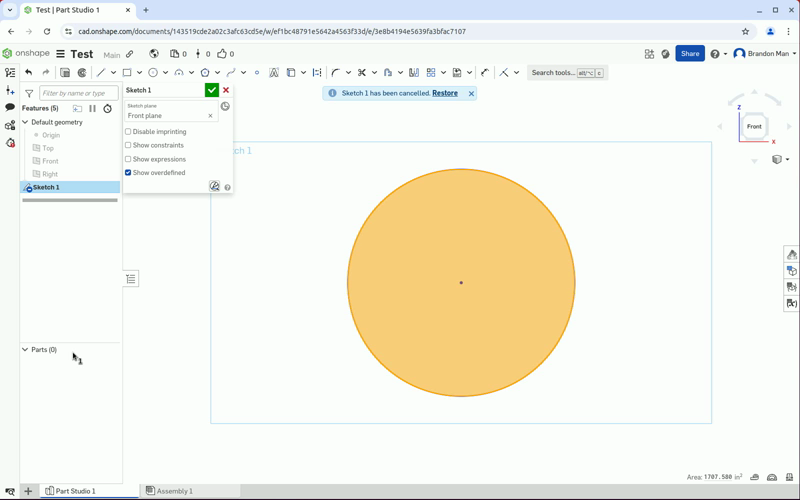
key(shift+y)
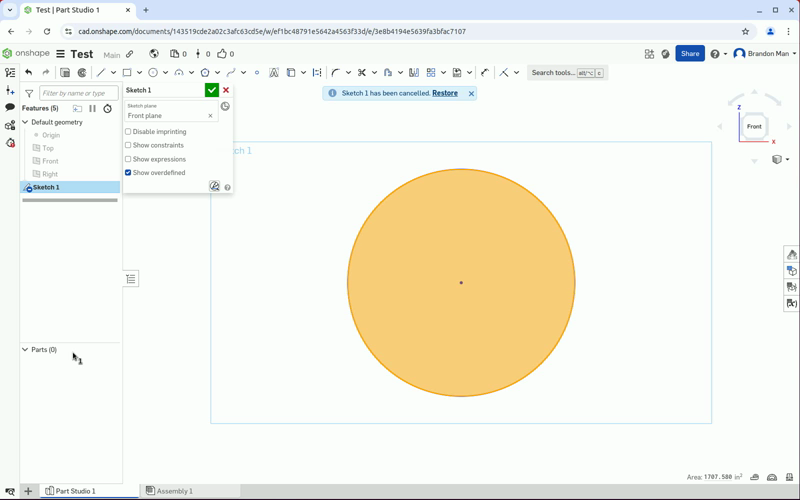
key(shift+e)
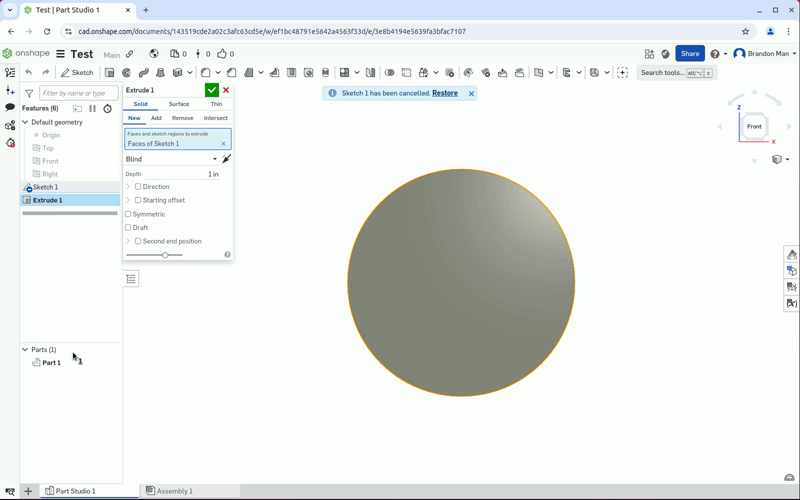
mouse_move(143, 106)
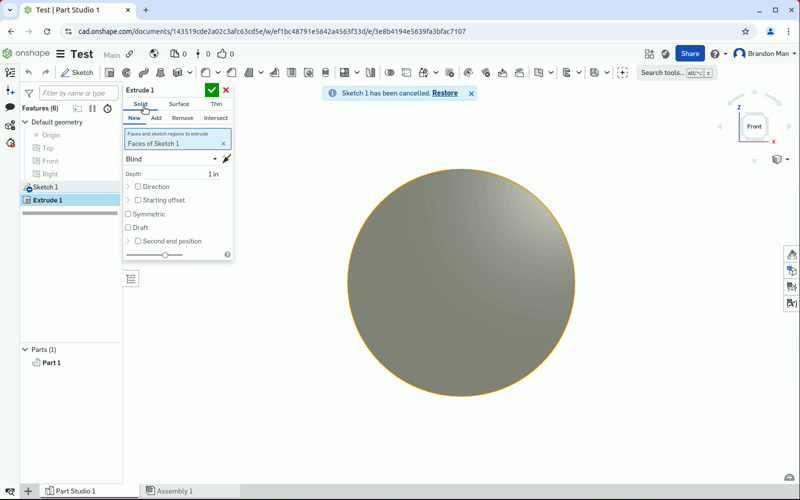
click(143, 106)
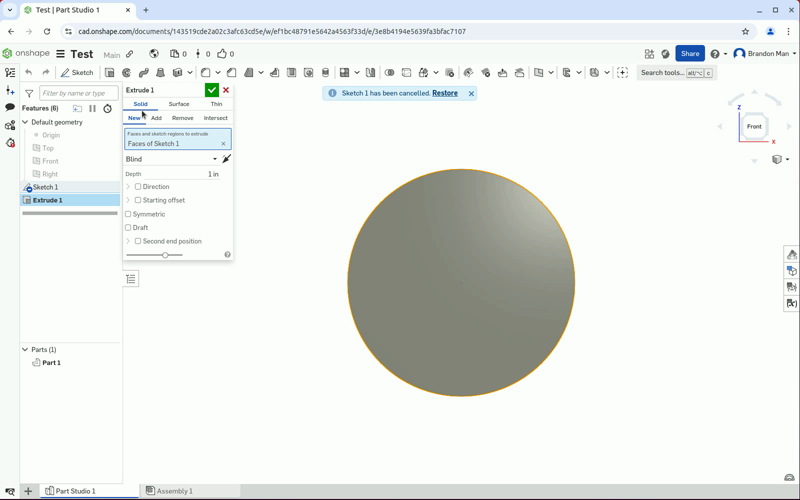
mouse_move(137, 120)
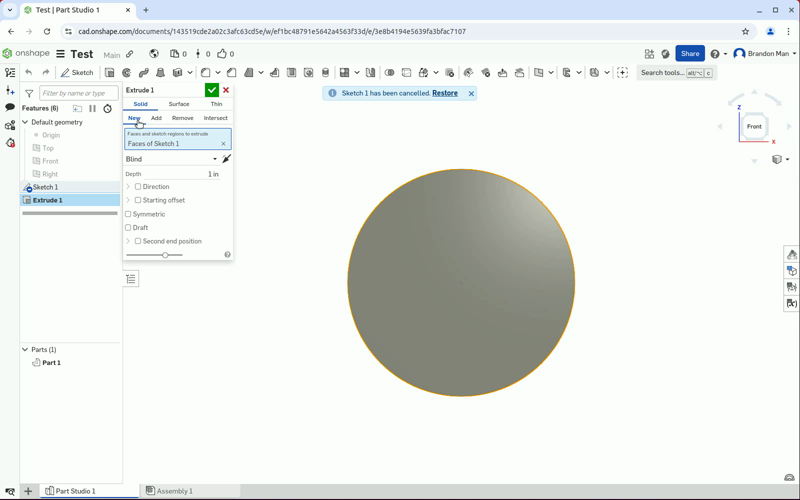
click(137, 120)
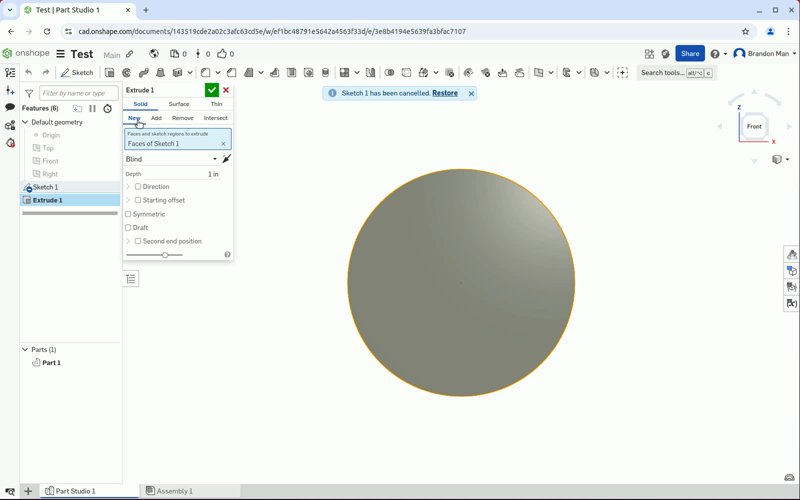
key(tab, 4)
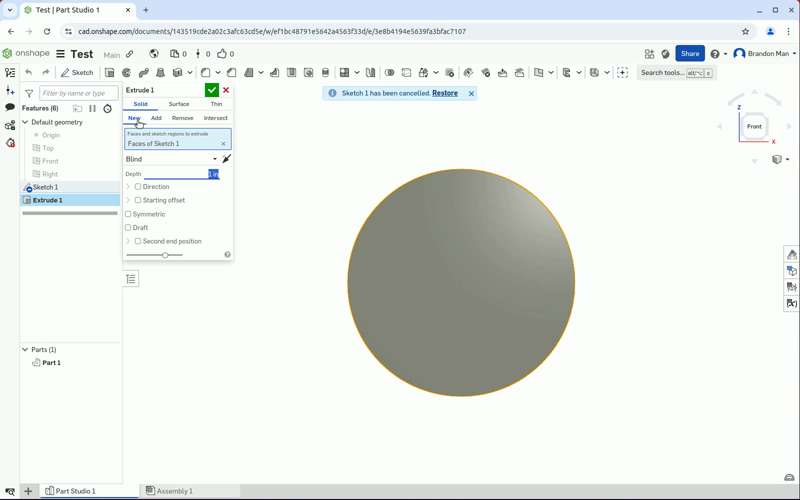
text(5.055)
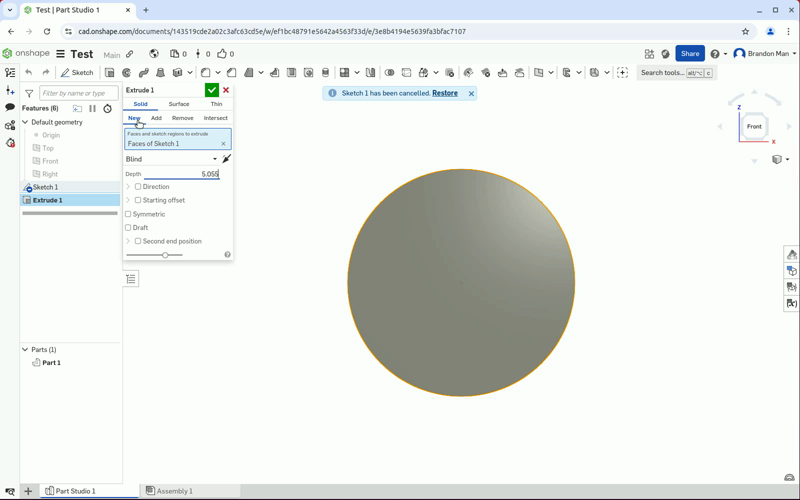
key(enter)
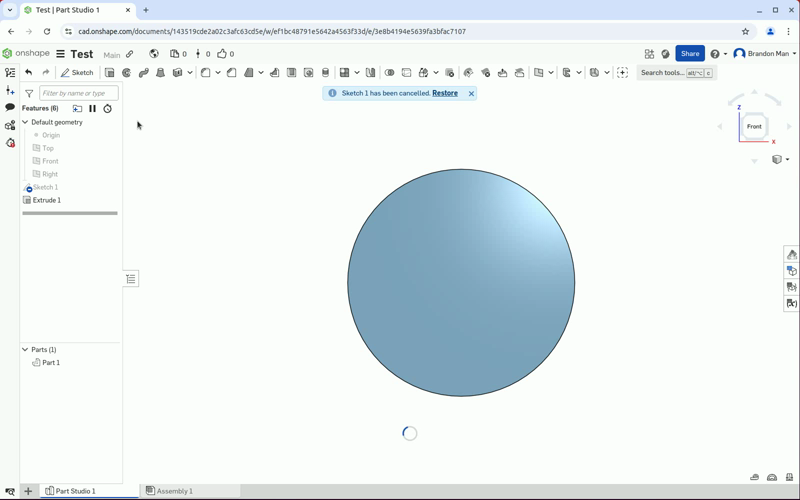
key(shift+h)
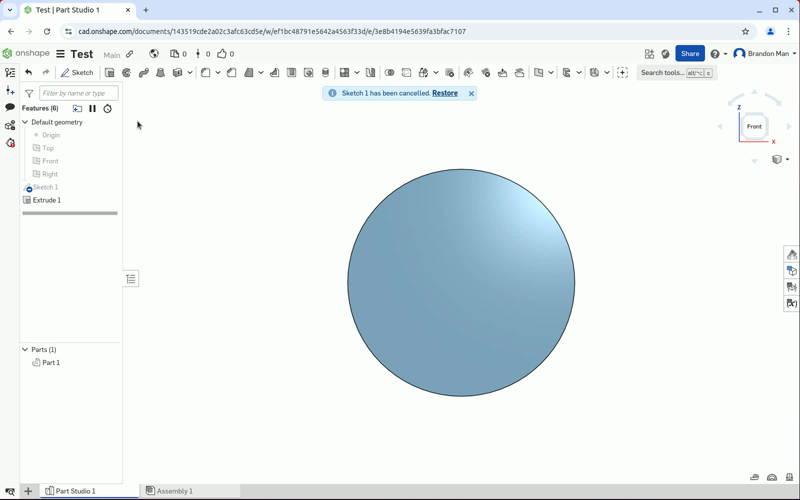
key(shift+h)
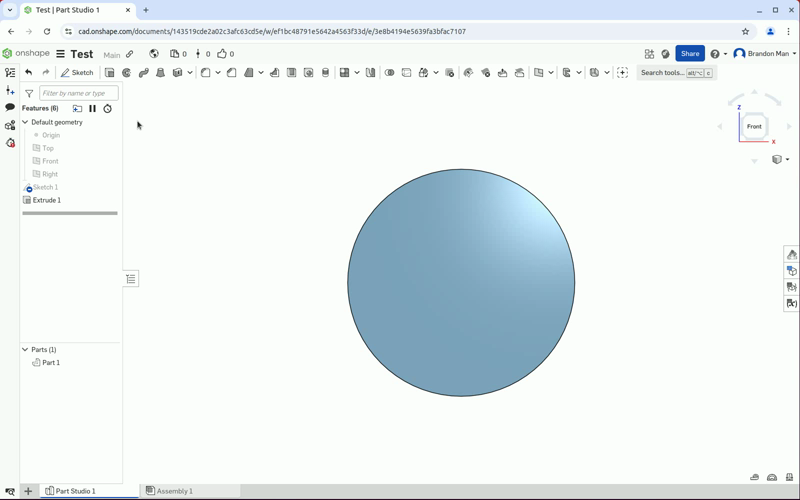
mouse_move(73, 189)
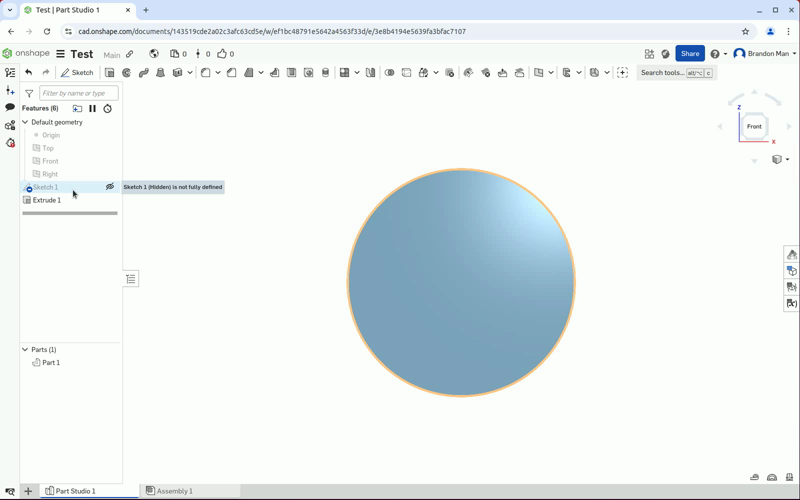
click(73, 189)
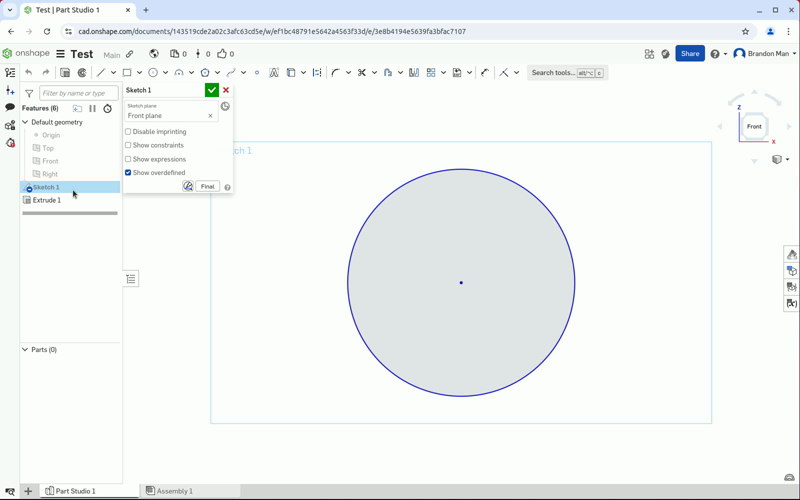
mouse_move(229, 92)
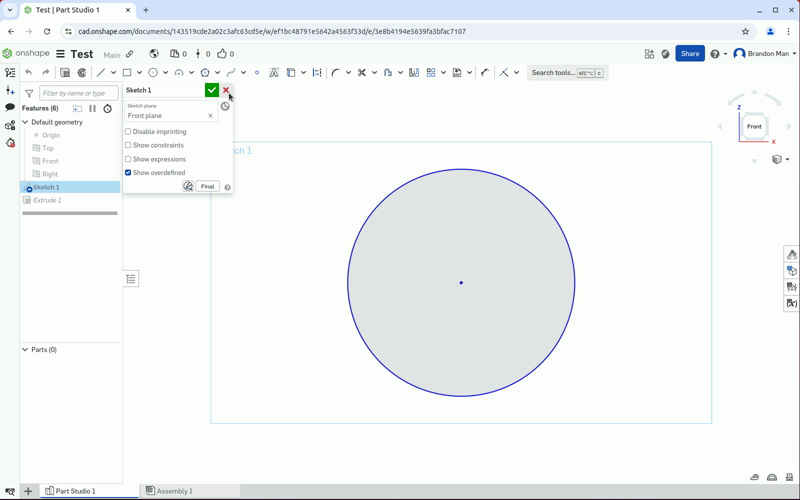
click(229, 92)
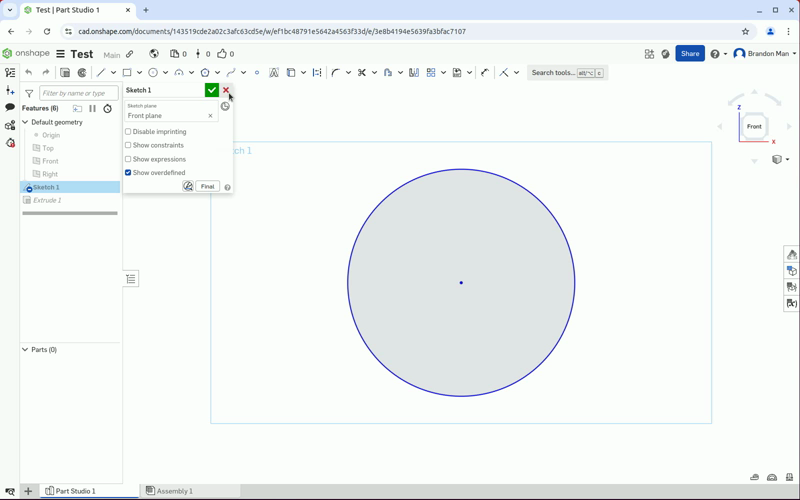
key(shift+s)
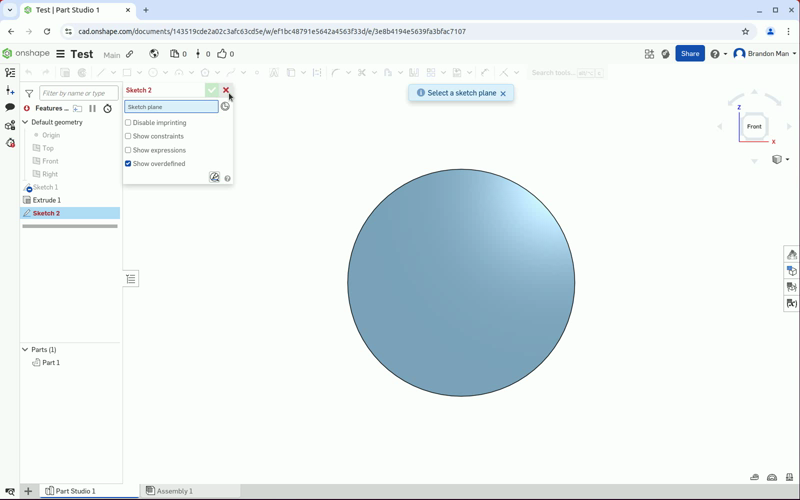
mouse_move(73, 163)
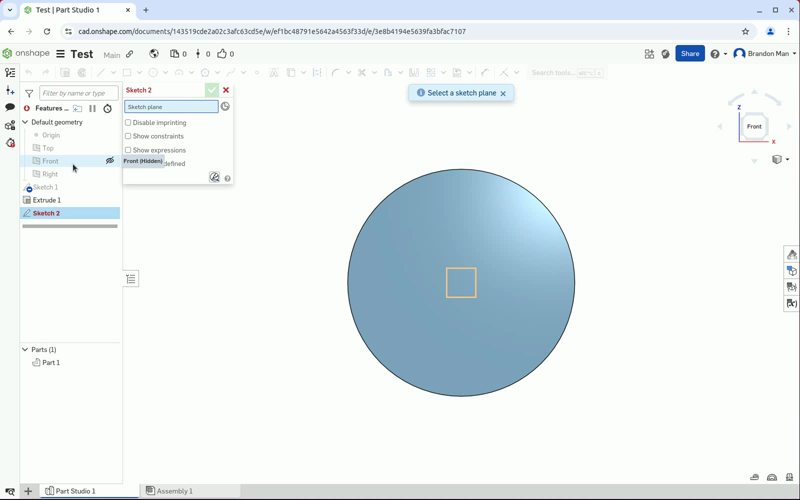
click(73, 163)
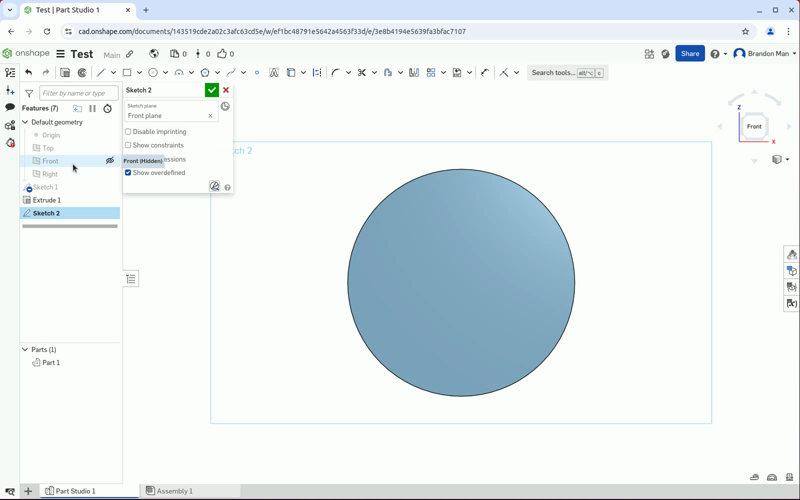
mouse_move(73, 352)
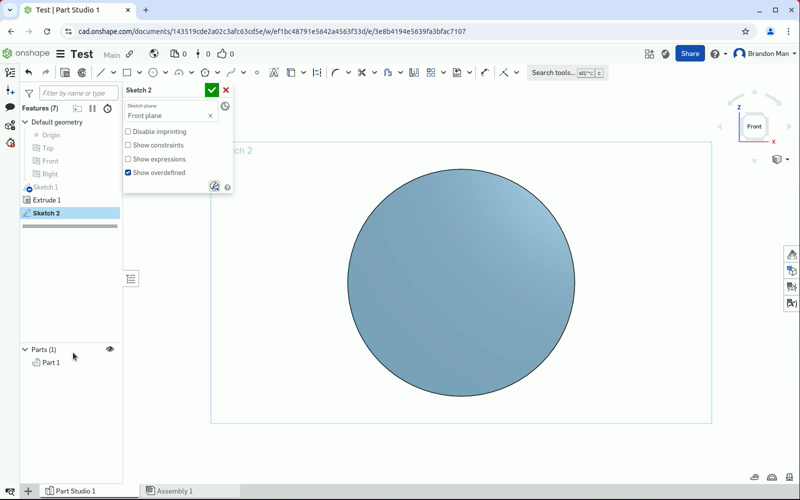
key(y)
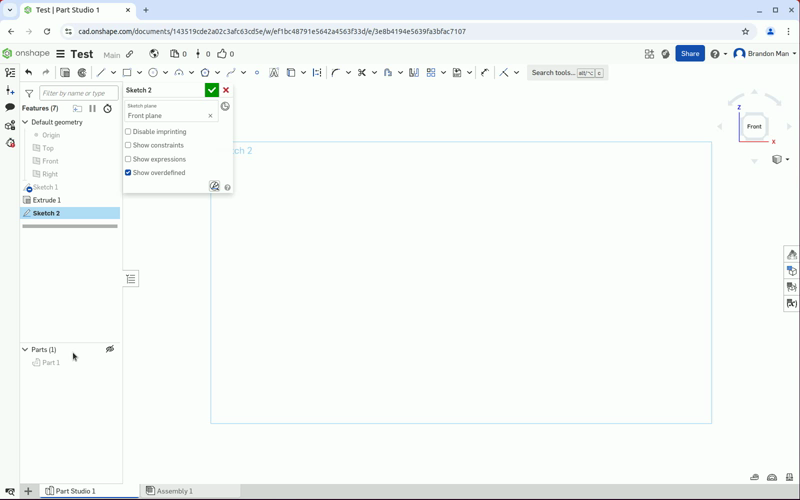
key(l)
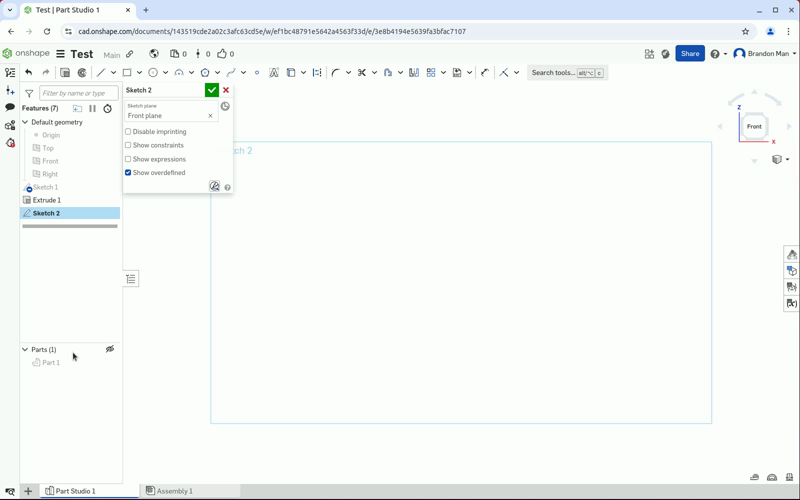
key_down(shift)
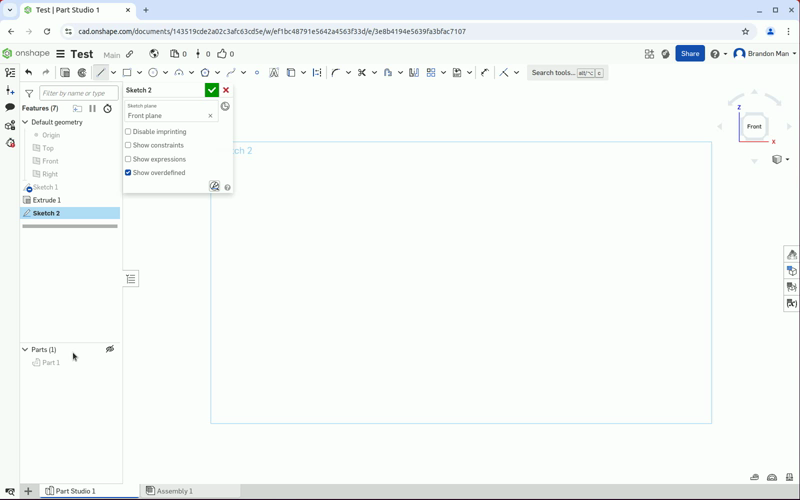
mouse_move(429, 301)
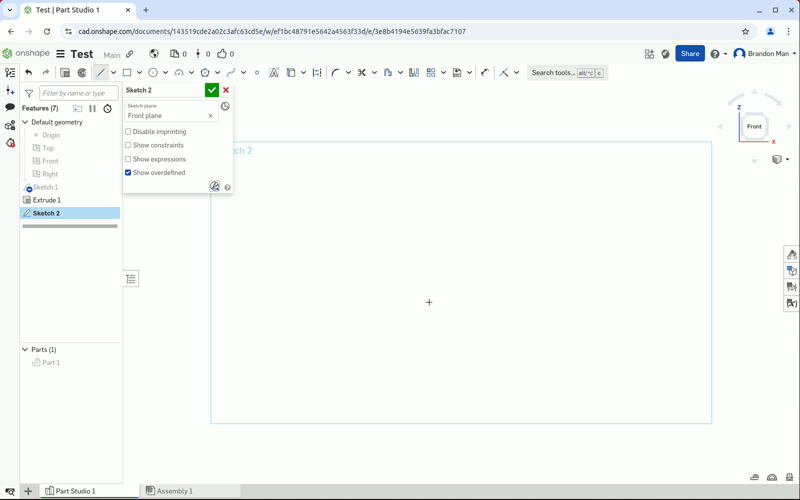
click(429, 301)
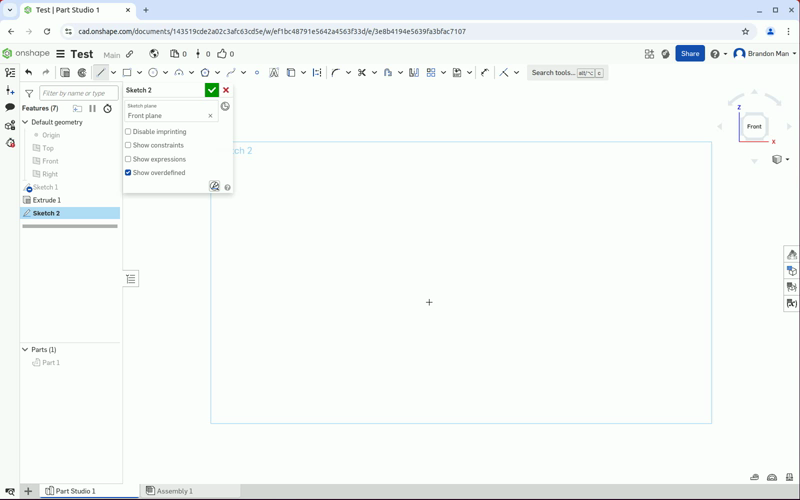
key_up(shift)
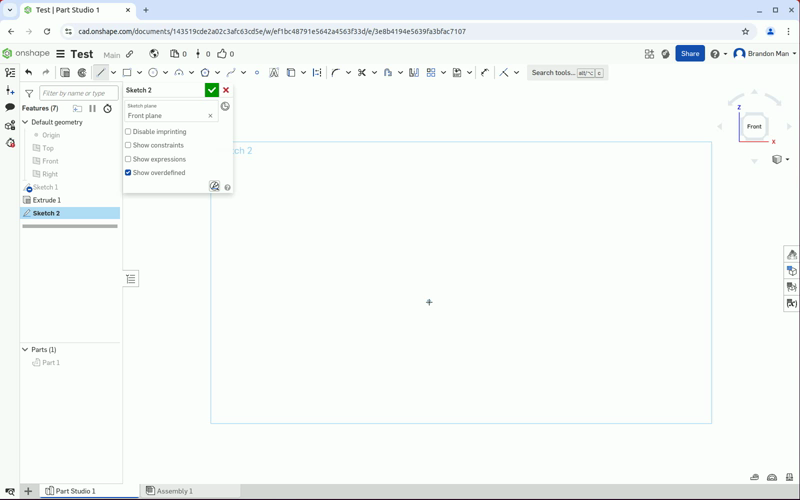
key_down(shift)
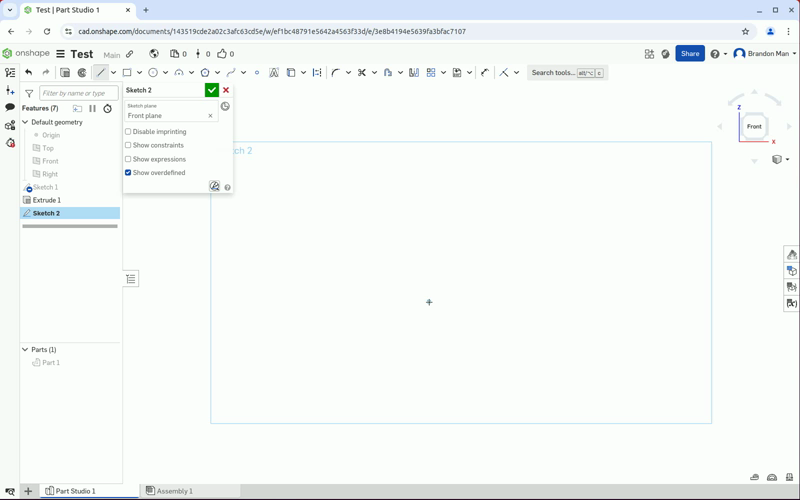
mouse_move(459, 301)
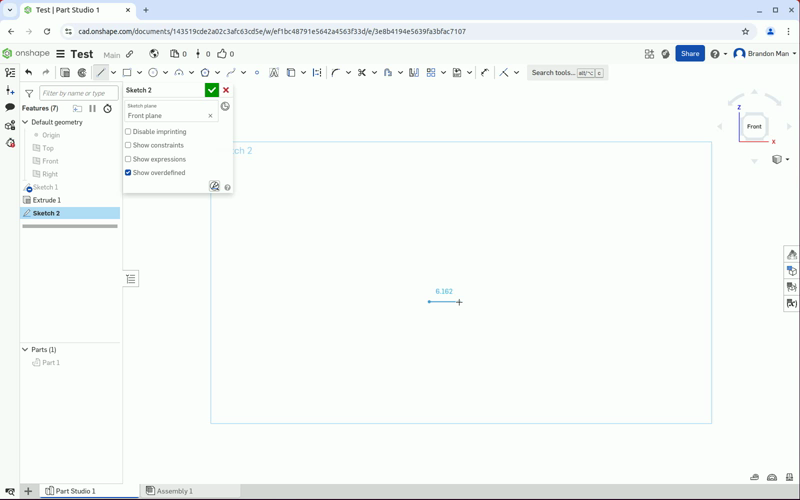
mouse_move(461, 320)
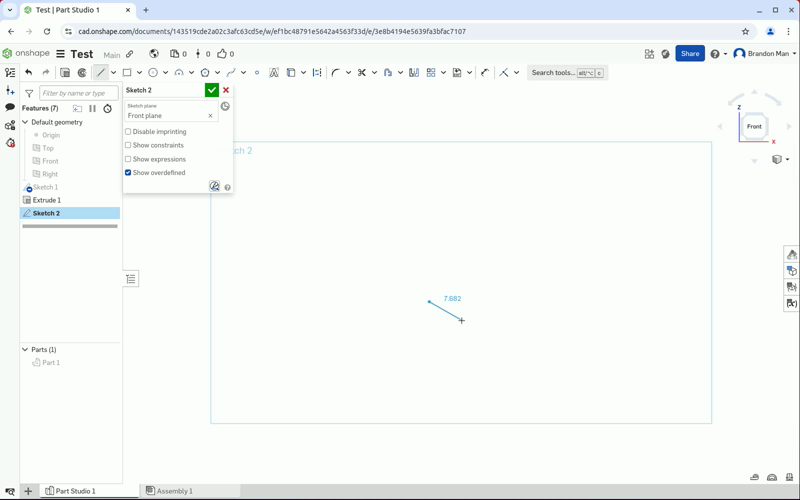
click(461, 320)
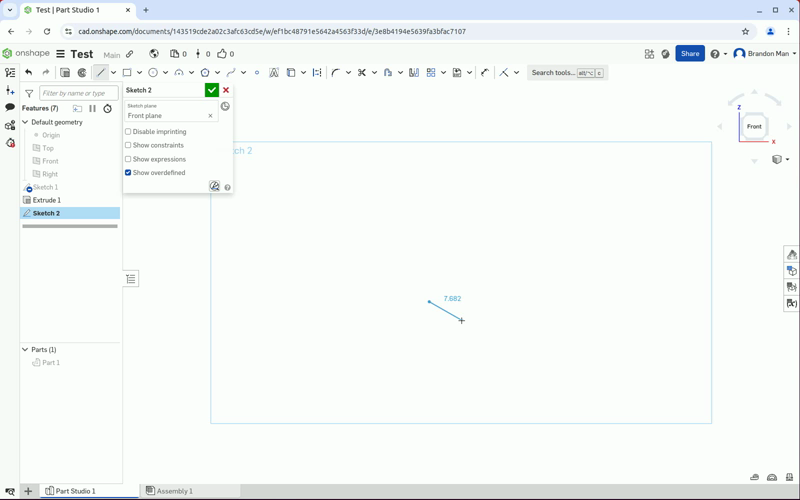
key_up(shift)
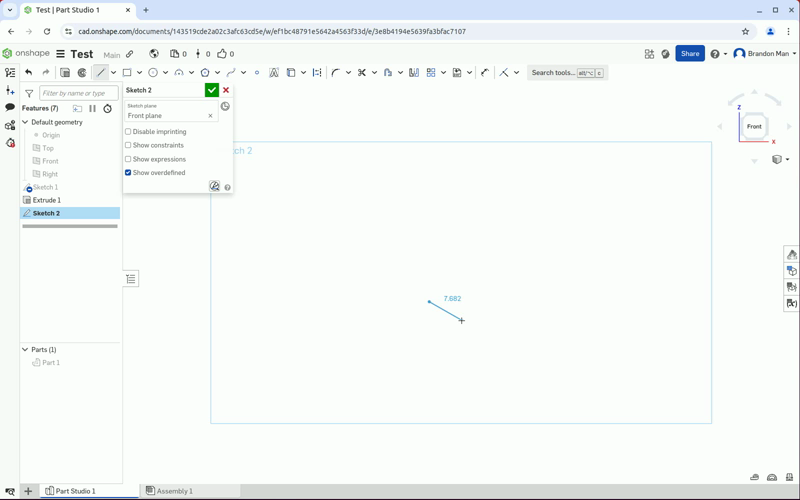
key_down(shift)
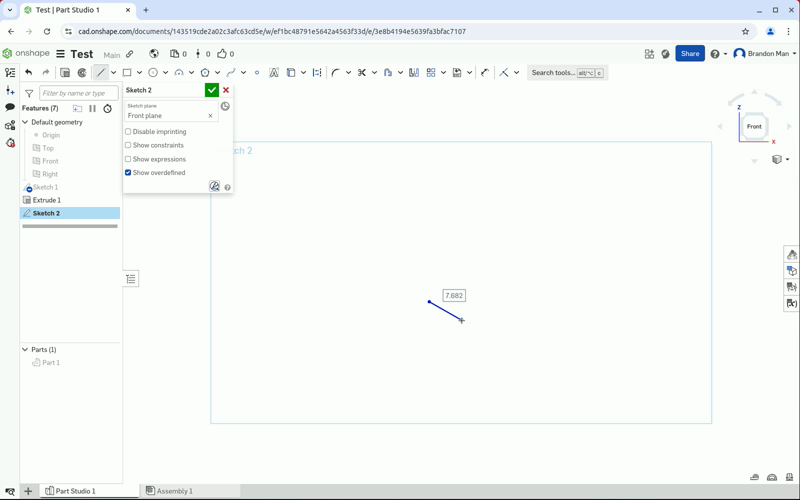
mouse_move(492, 320)
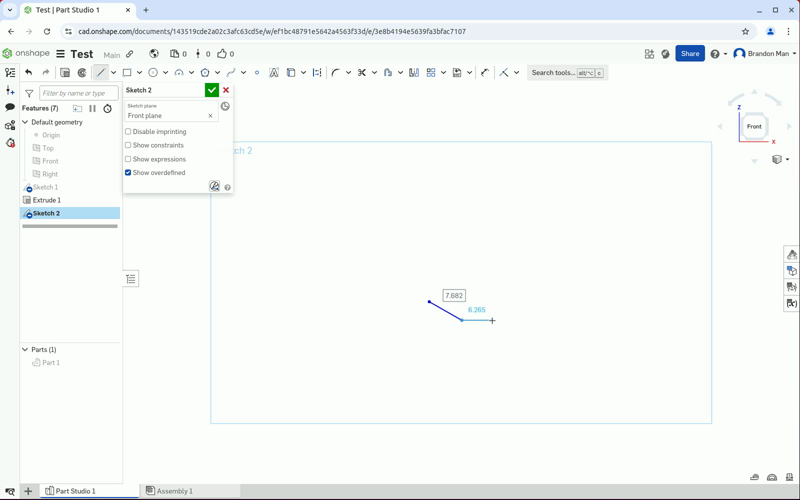
mouse_move(494, 301)
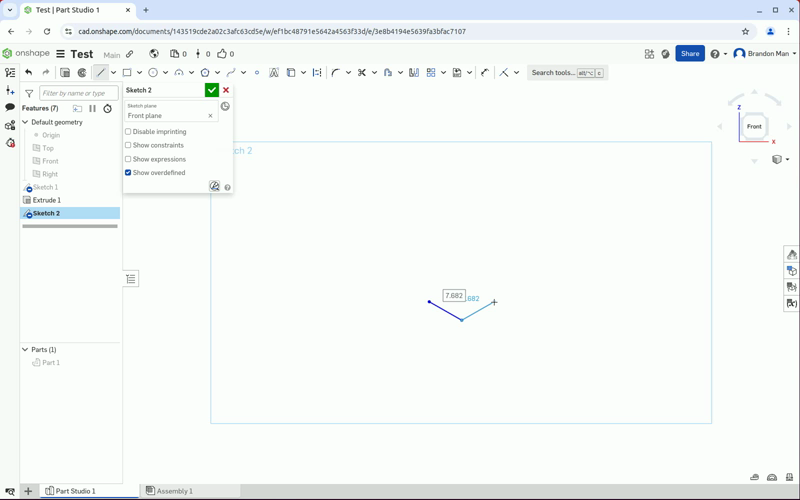
click(494, 301)
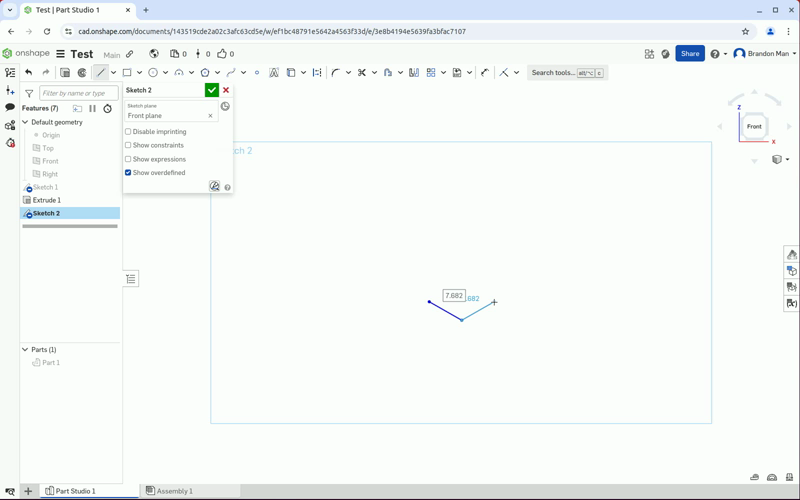
key_up(shift)
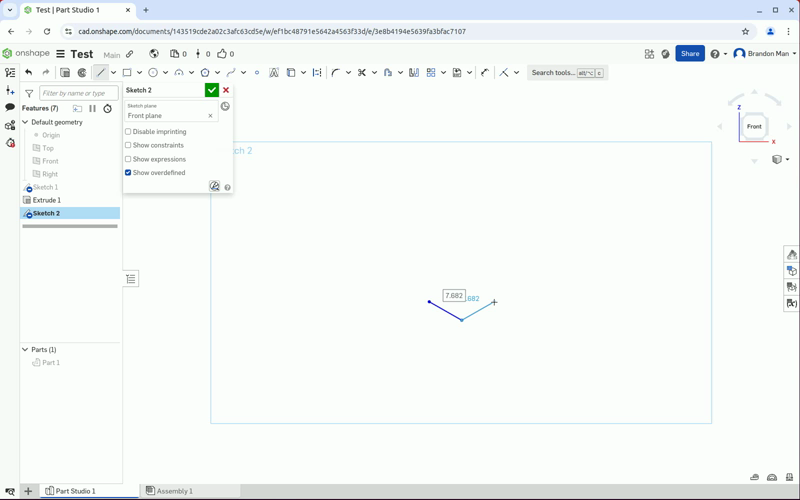
key_down(shift)
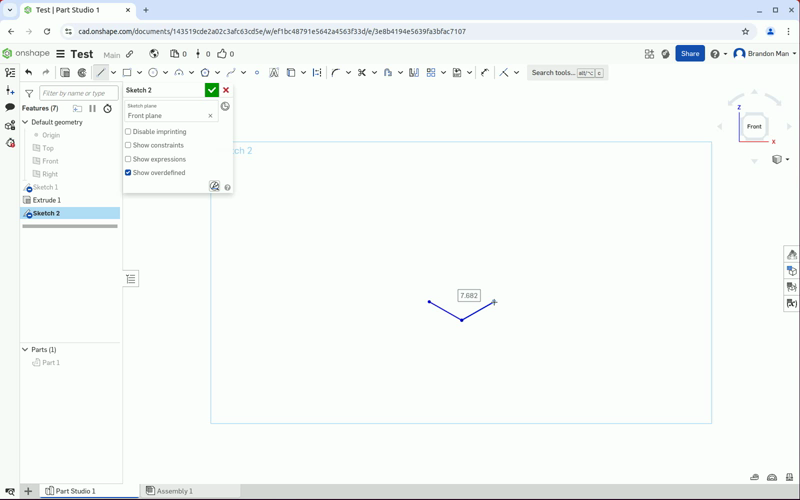
mouse_move(524, 301)
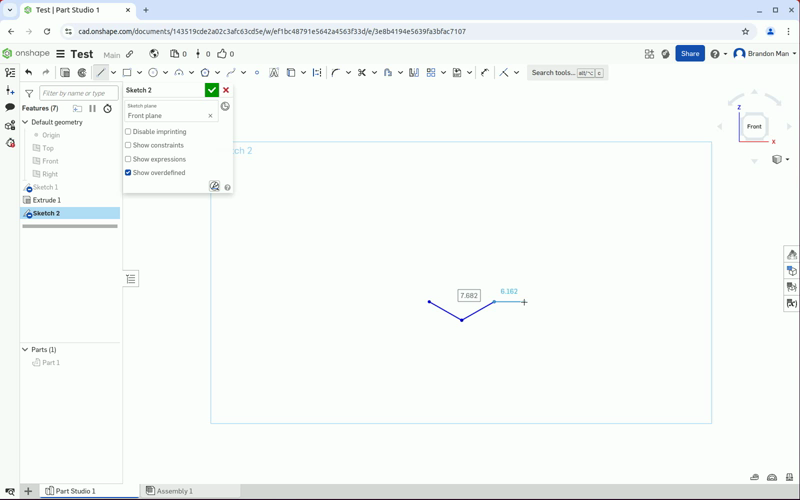
mouse_move(494, 264)
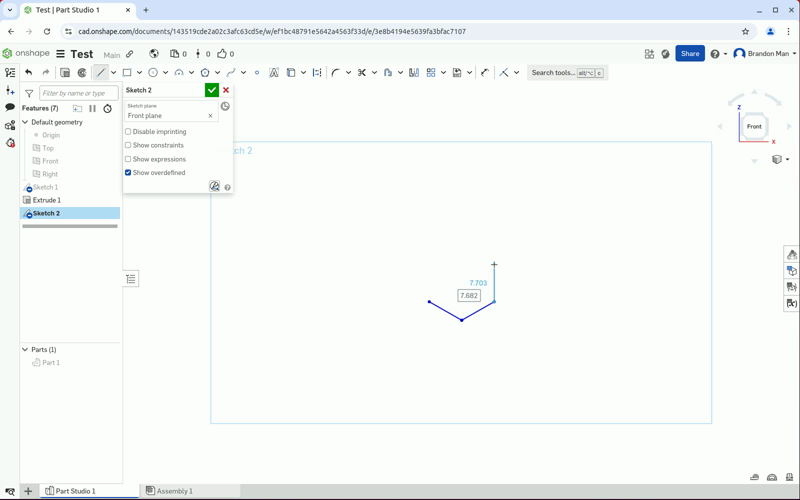
click(494, 264)
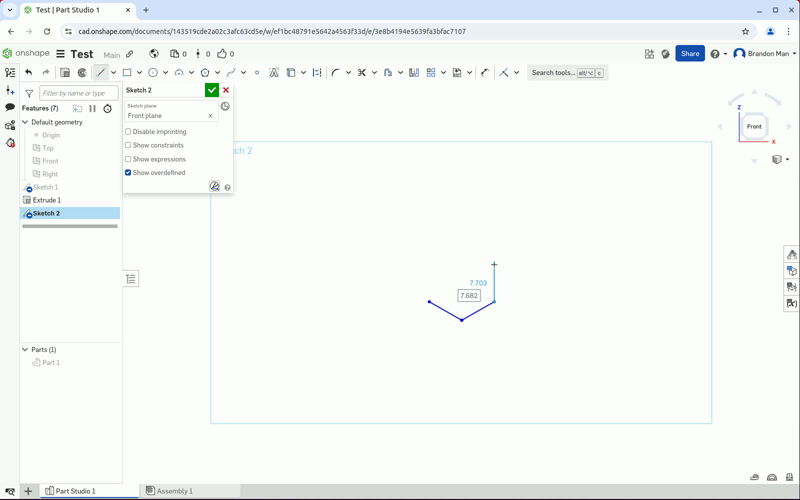
key_up(shift)
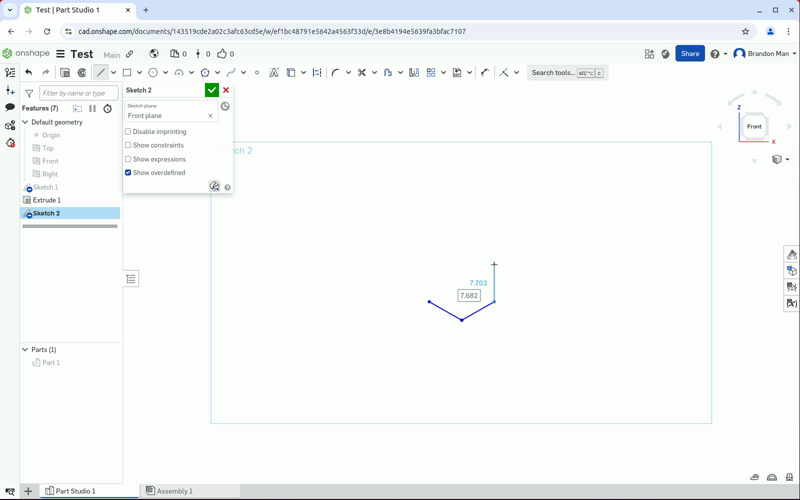
key_down(shift)
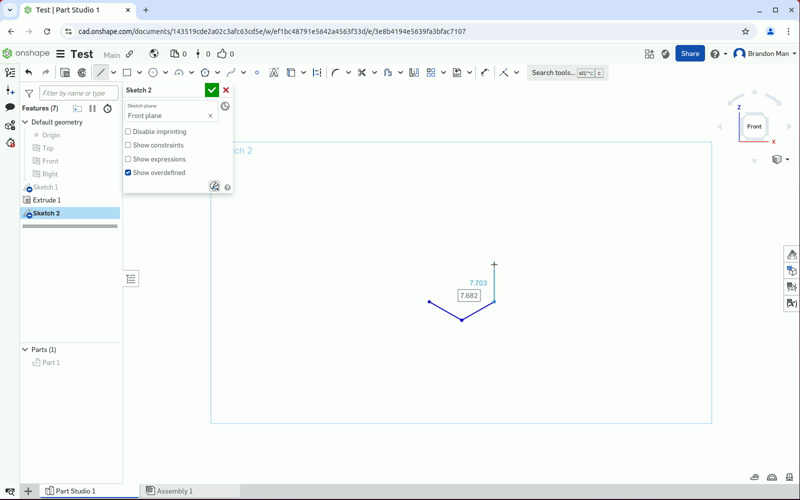
mouse_move(524, 264)
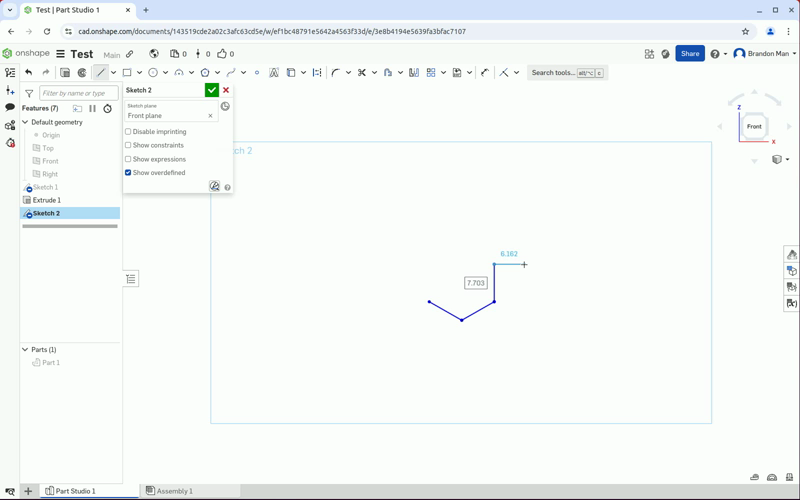
mouse_move(461, 245)
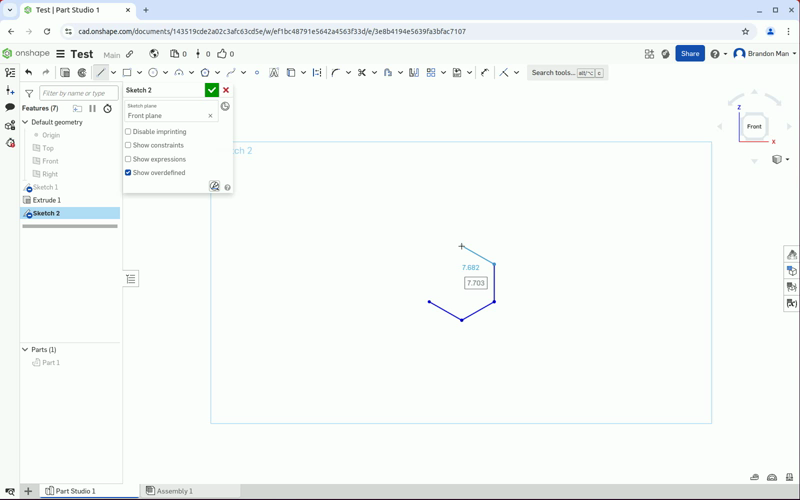
click(461, 245)
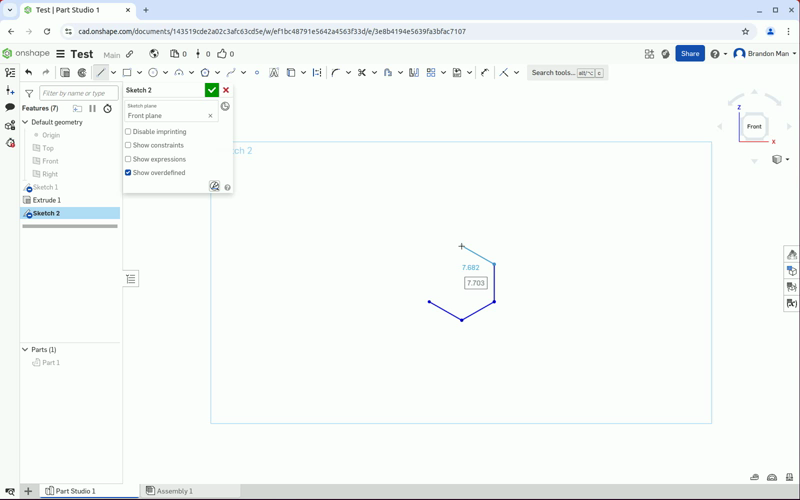
key_up(shift)
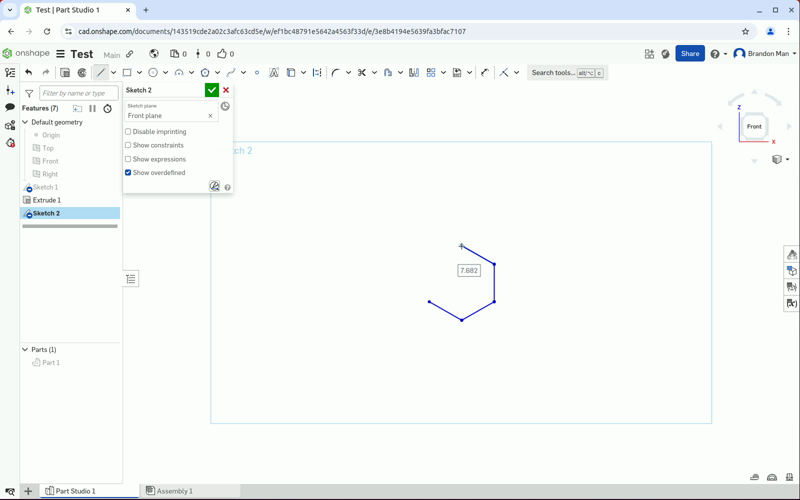
key_down(shift)
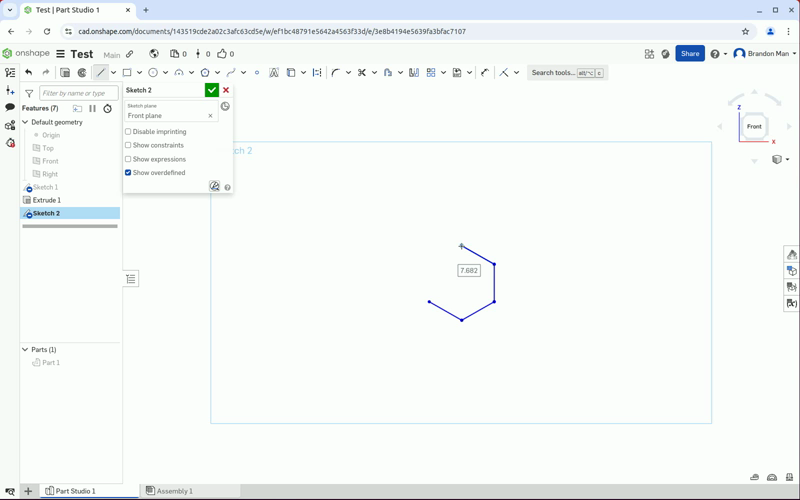
mouse_move(492, 245)
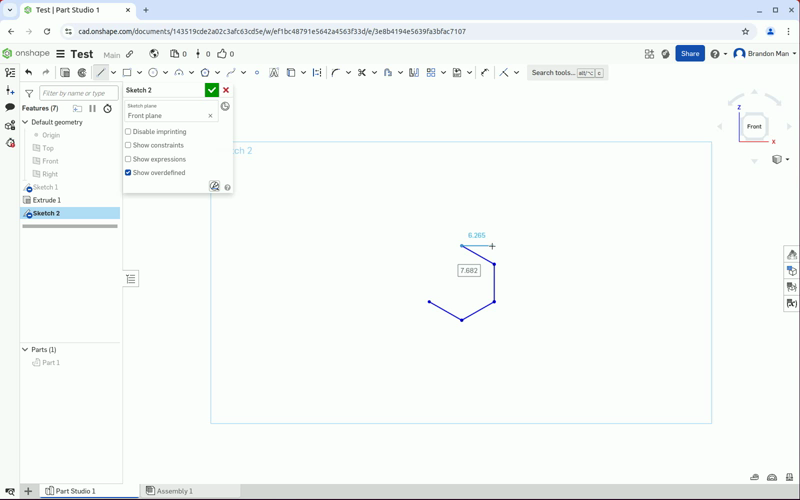
mouse_move(429, 264)
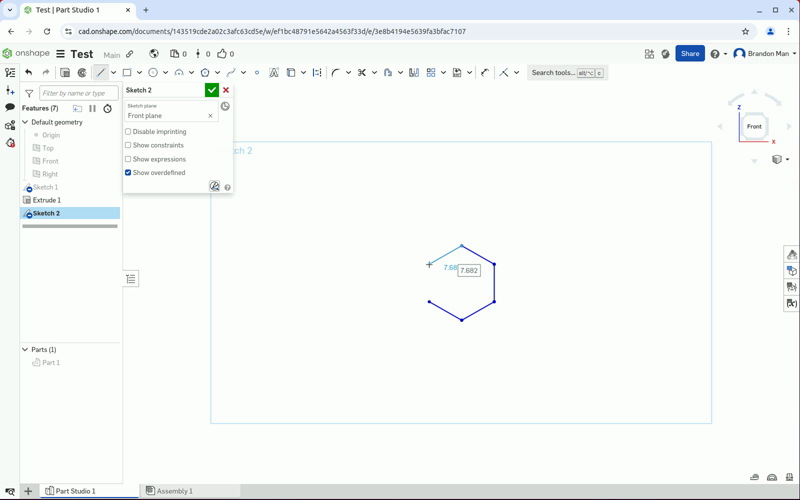
click(429, 264)
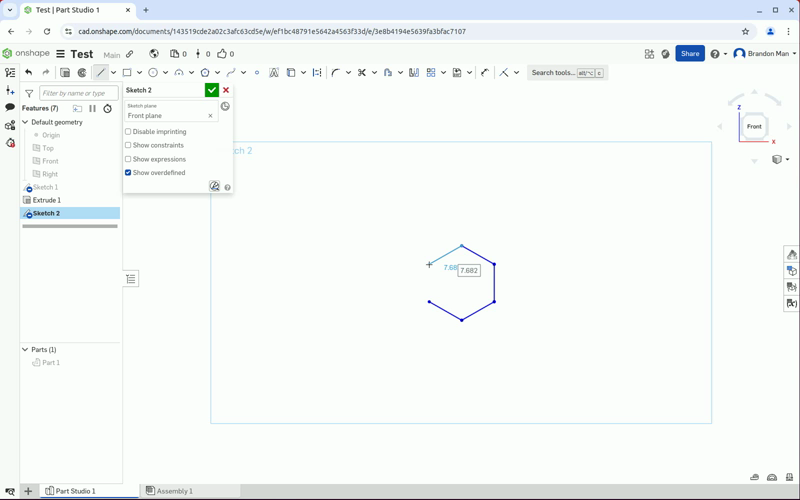
key_up(shift)
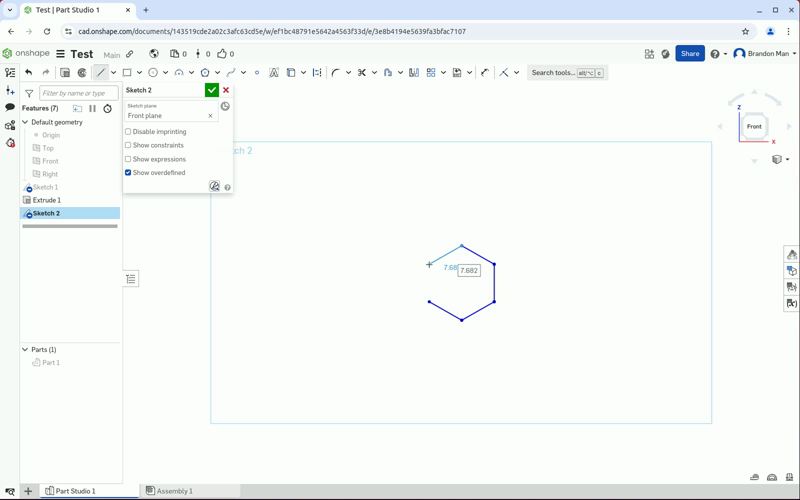
mouse_move(459, 264)
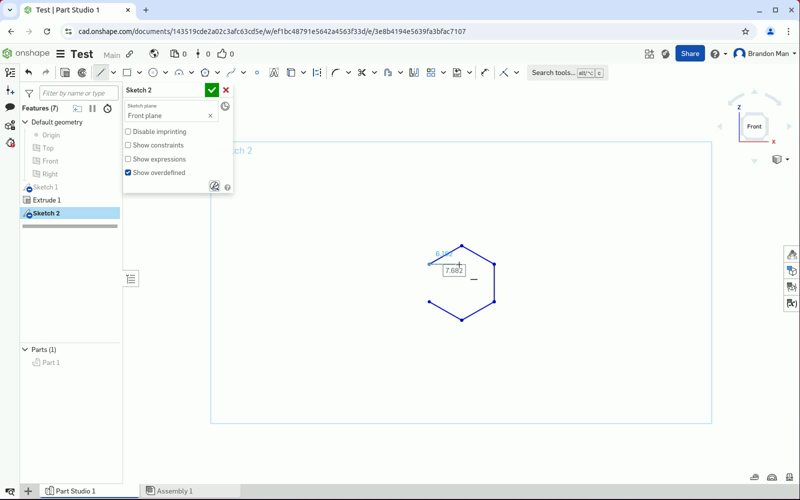
key_down(shift)
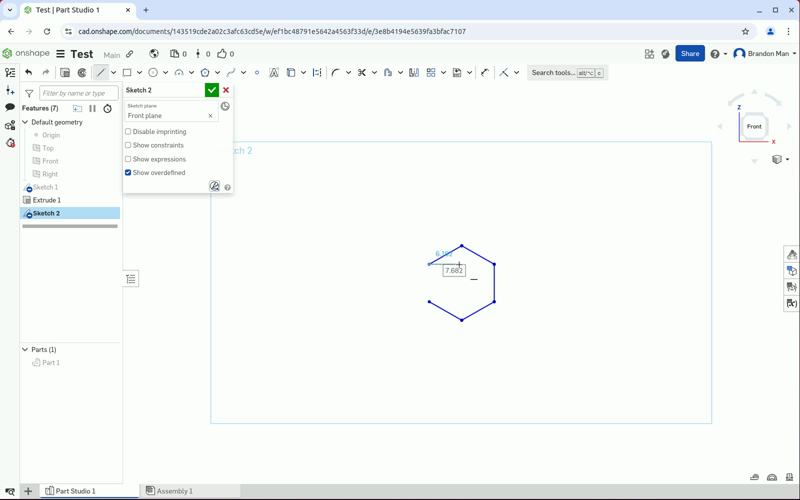
mouse_move(429, 301)
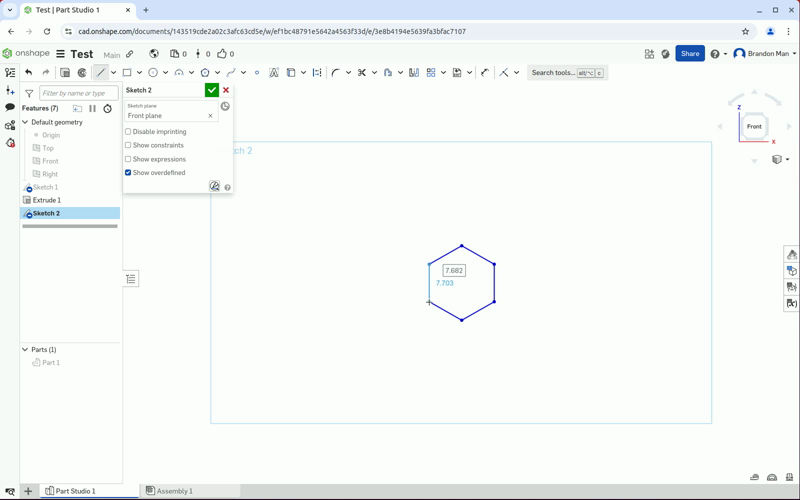
key_up(shift)
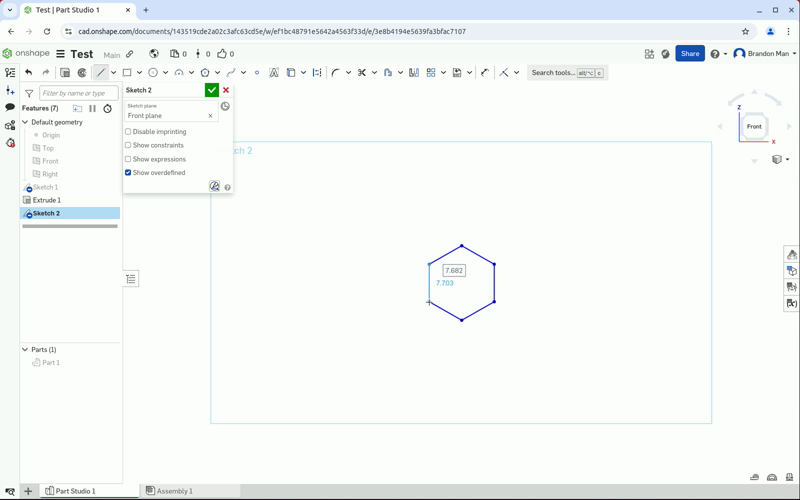
click(429, 301)
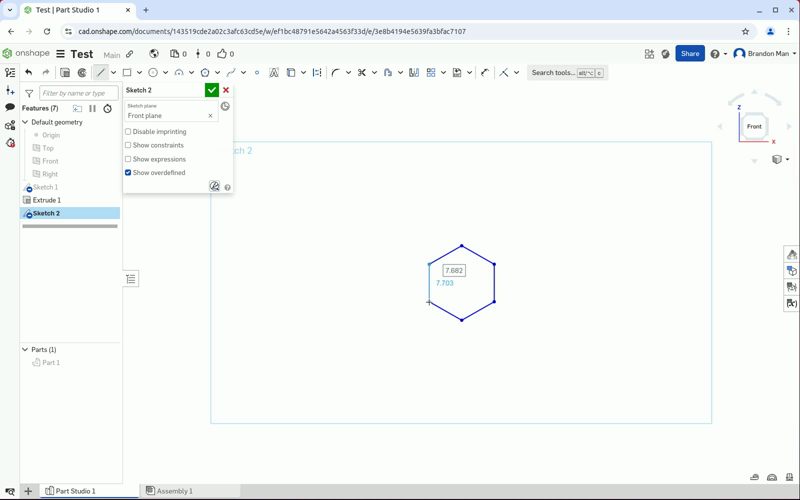
key(esc)
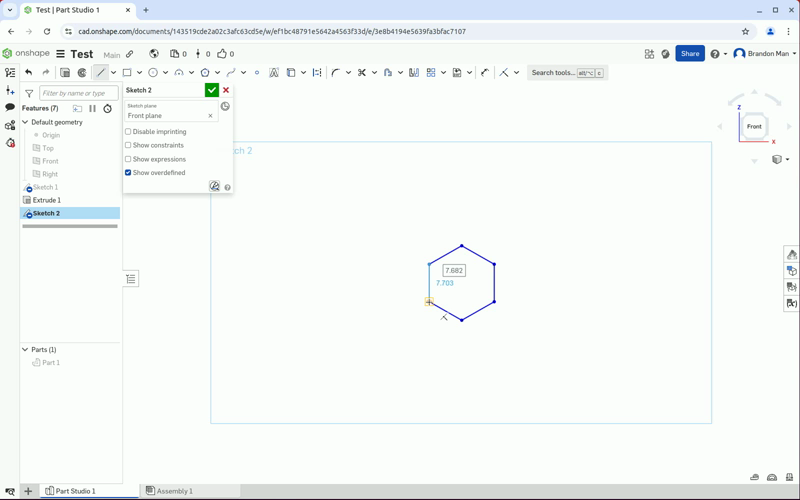
mouse_move(466, 278)
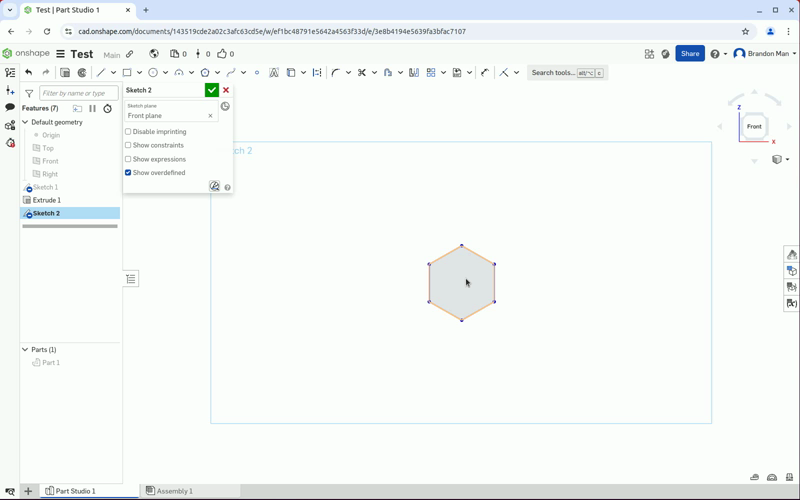
click(466, 278)
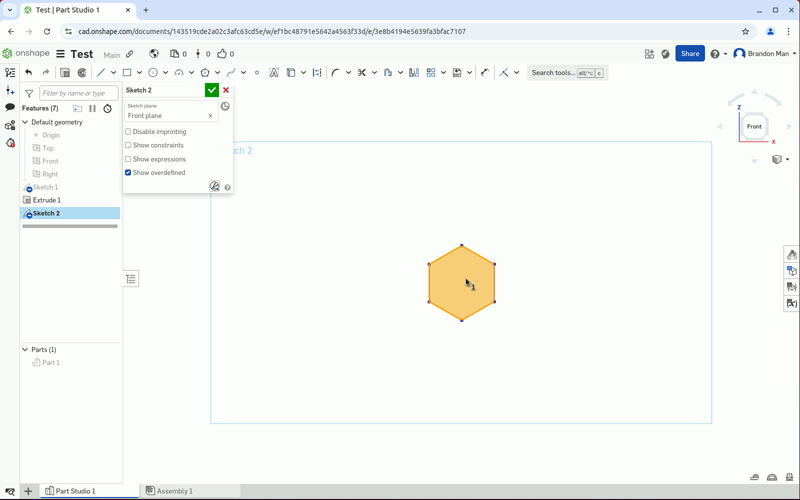
mouse_move(73, 352)
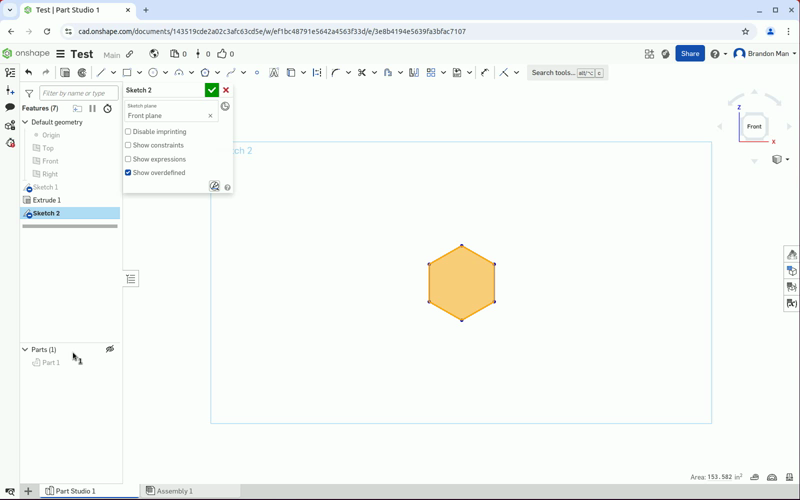
key(shift+y)
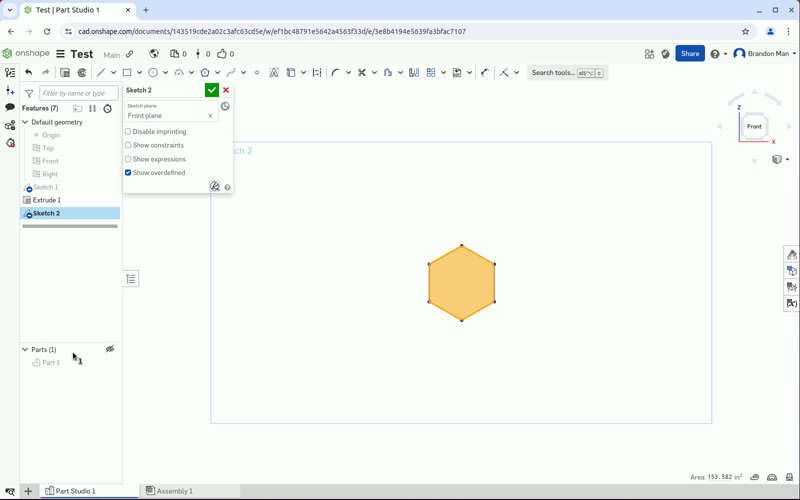
key(shift+e)
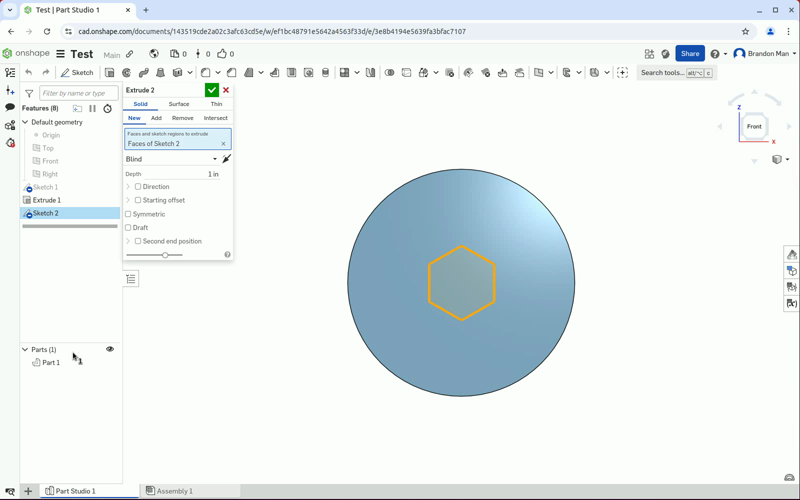
mouse_move(143, 106)
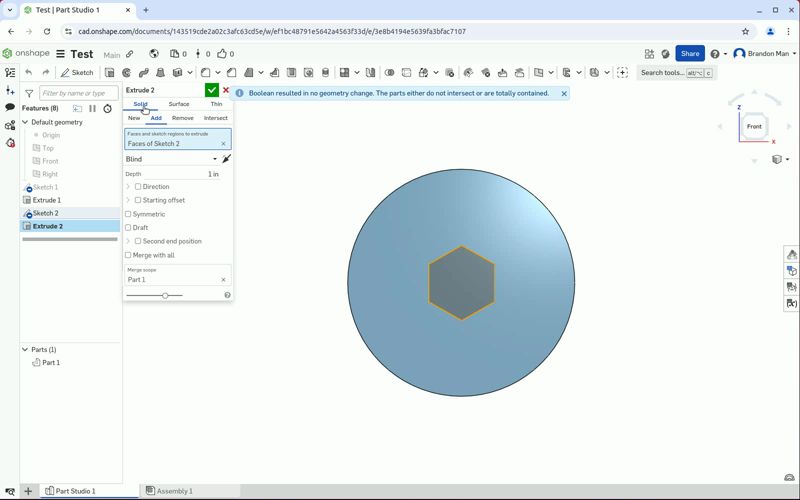
click(143, 106)
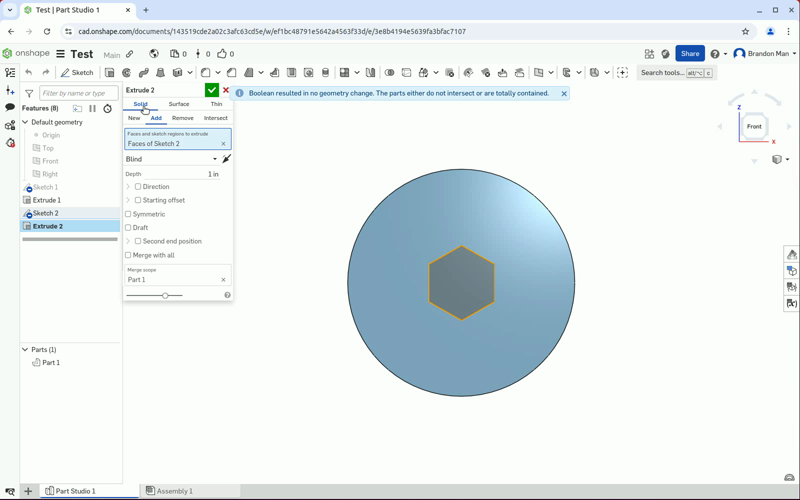
mouse_move(186, 120)
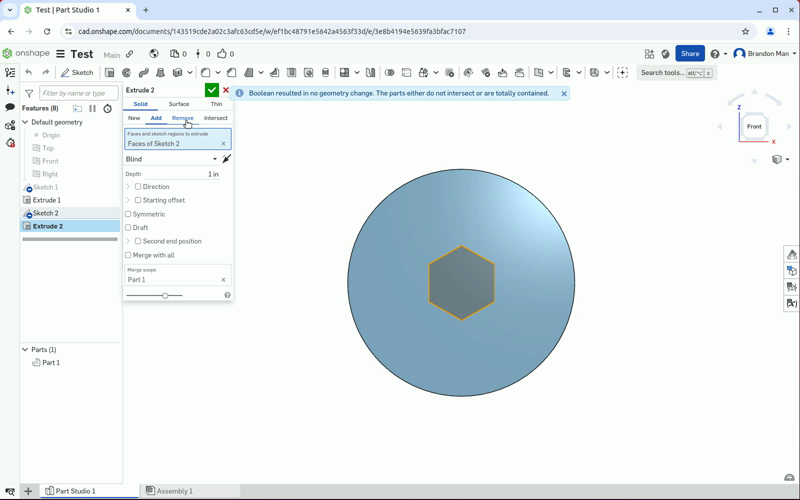
click(186, 120)
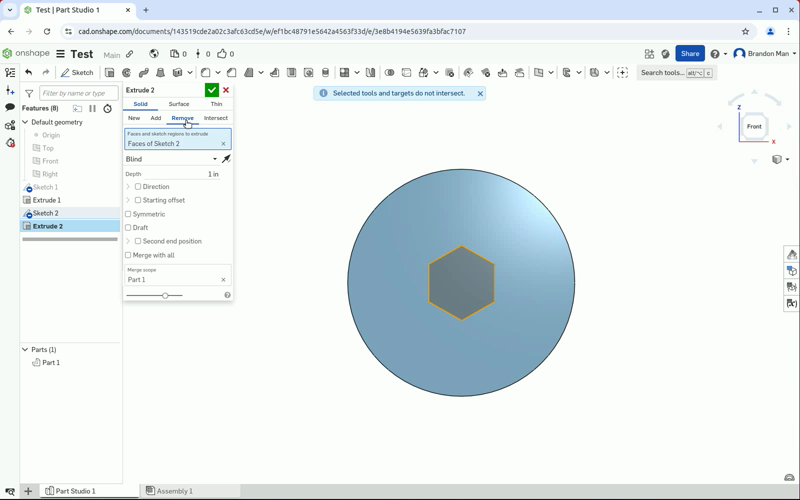
key(tab, 4)
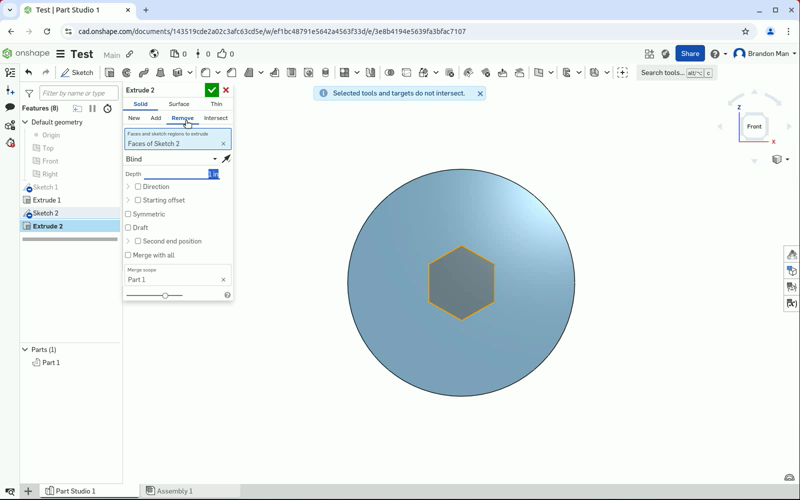
text(-1.685)
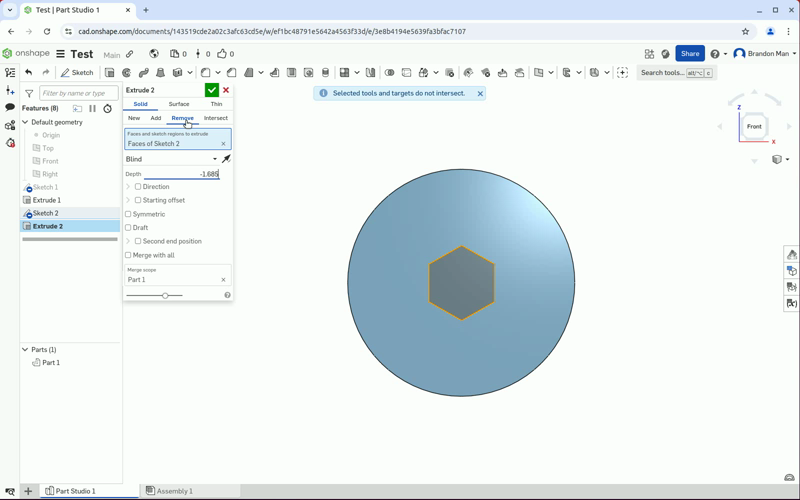
key(tab, 6)
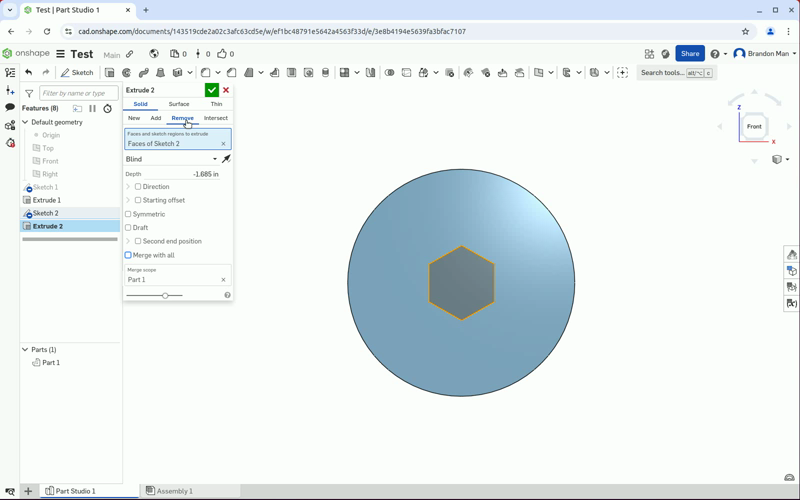
key(space)
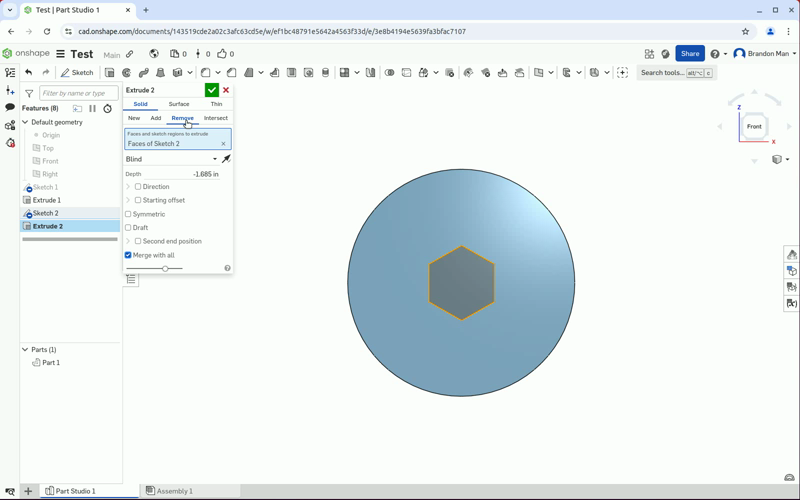
key(enter)
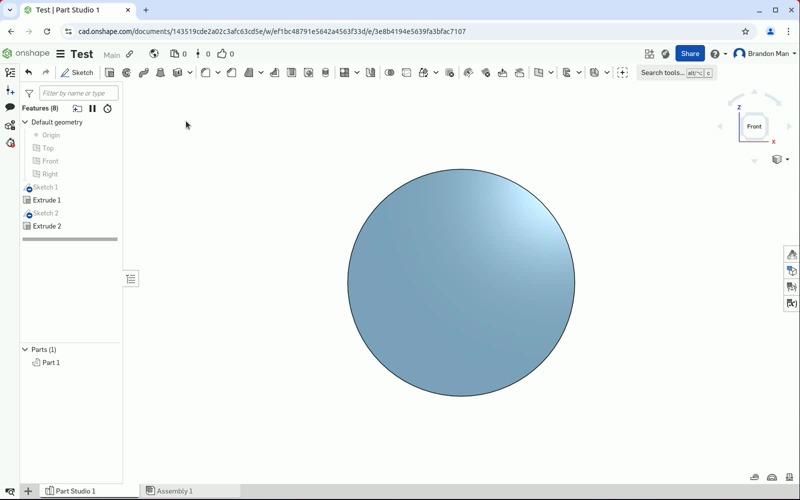
key(shift+h)
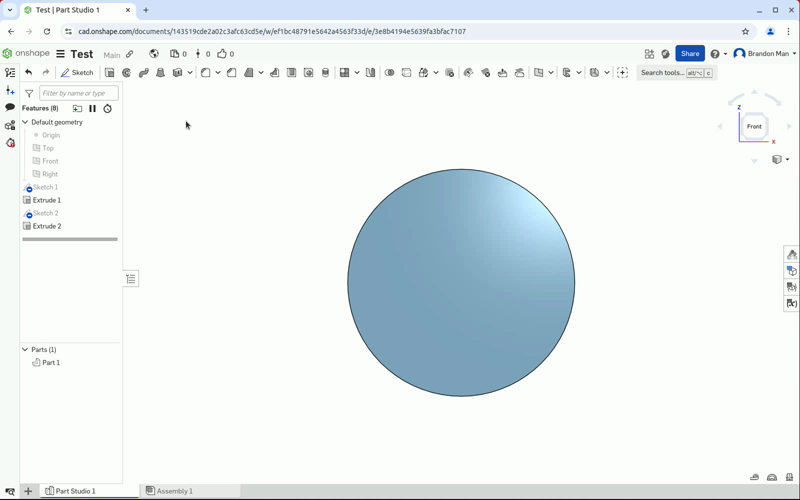
key(shift+h)
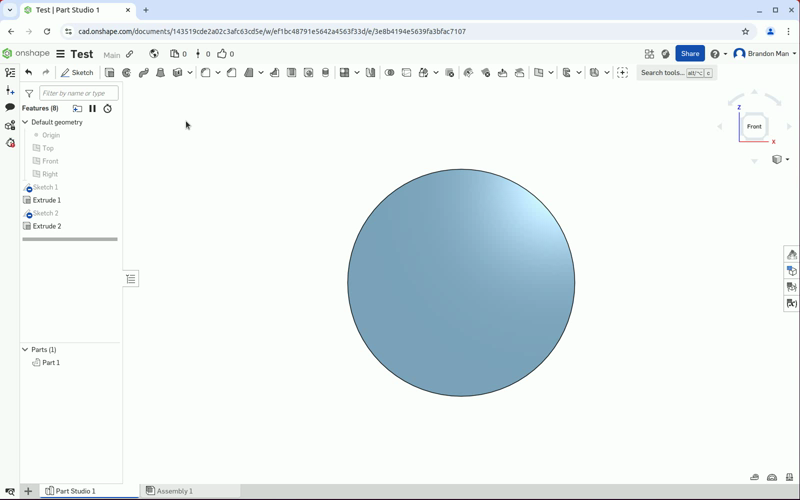
mouse_move(73, 189)
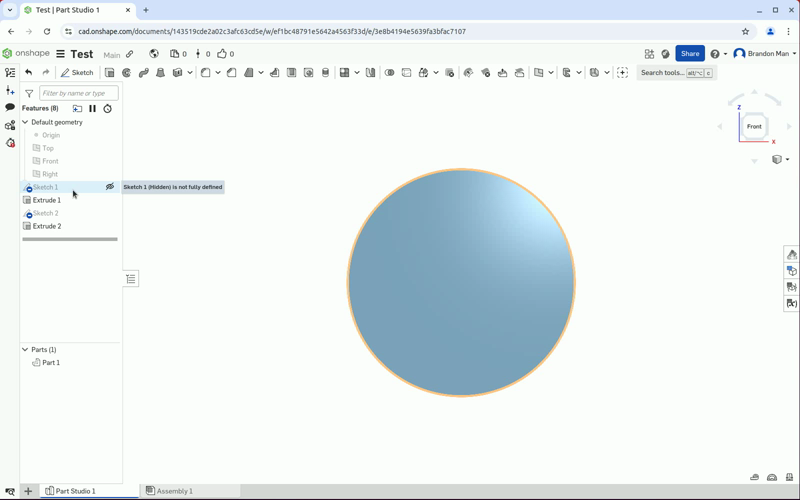
click(73, 189)
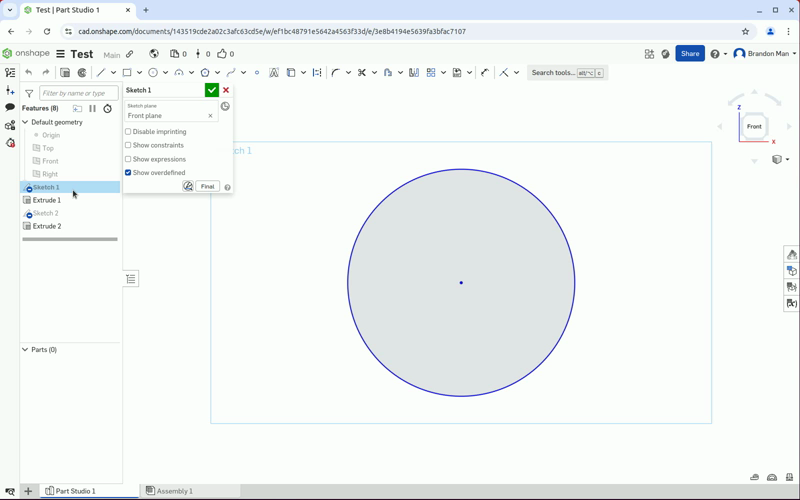
mouse_move(229, 92)
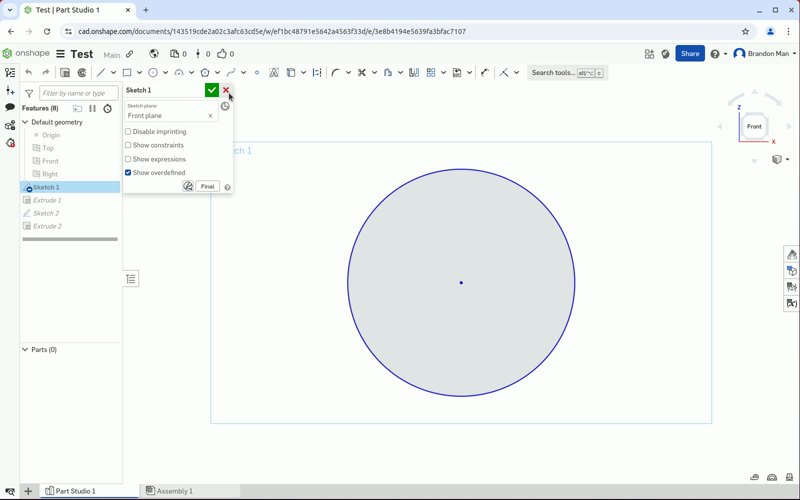
click(229, 92)
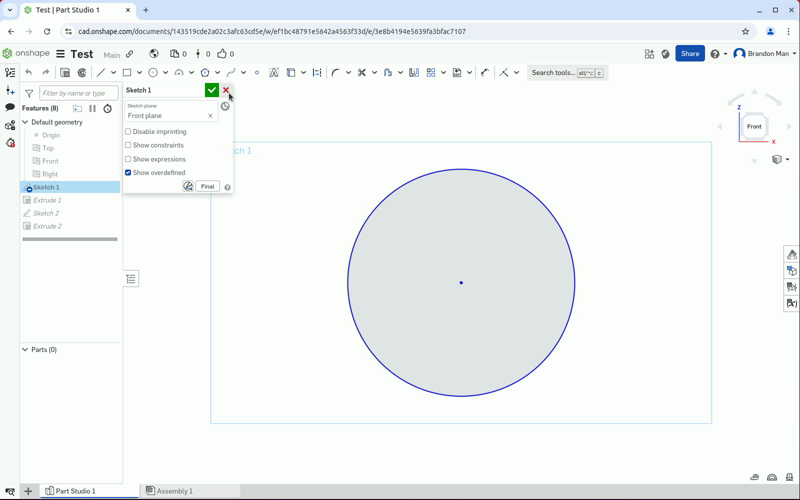
key(shift+s)
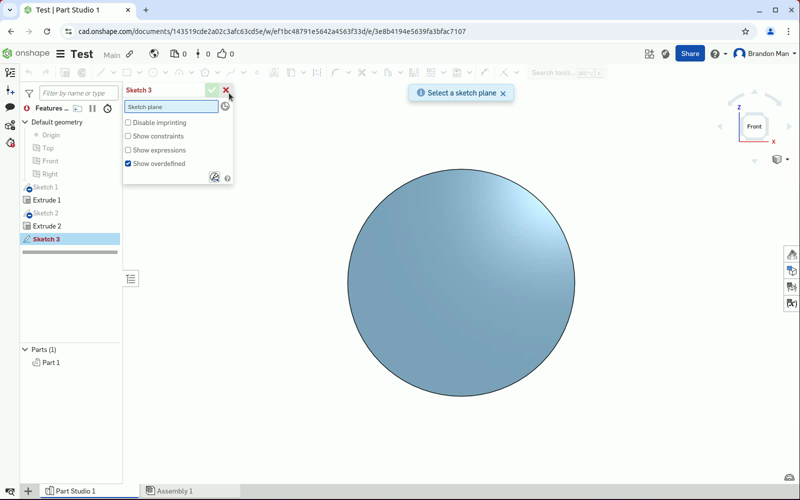
mouse_move(73, 163)
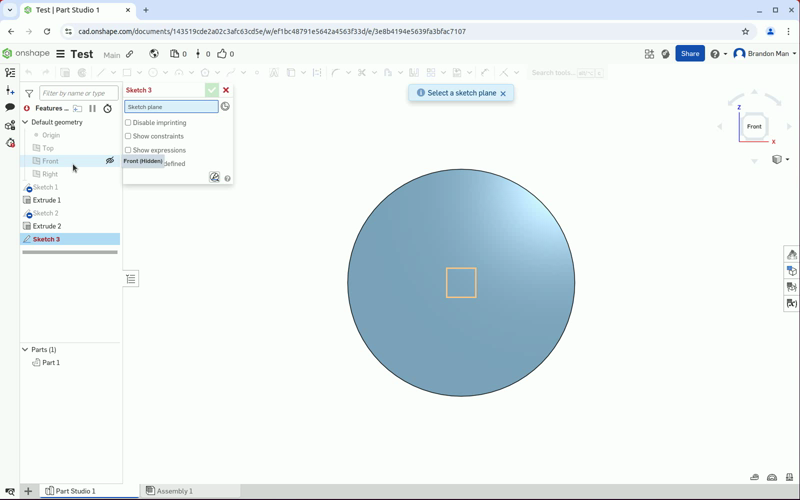
click(73, 163)
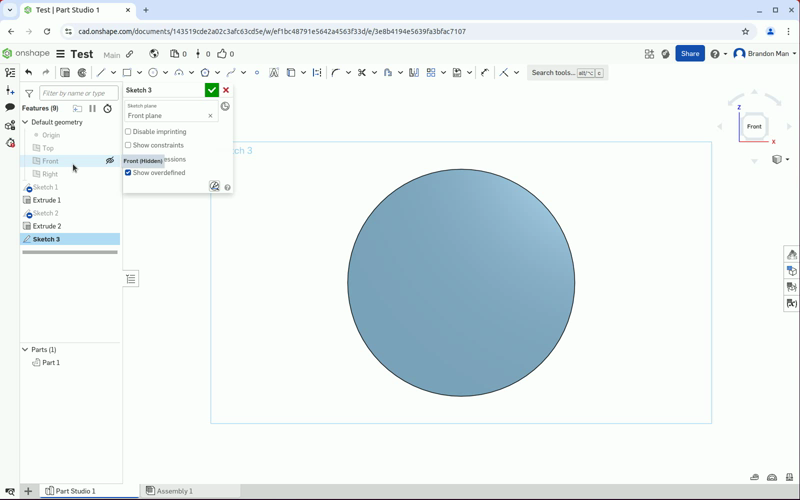
mouse_move(73, 352)
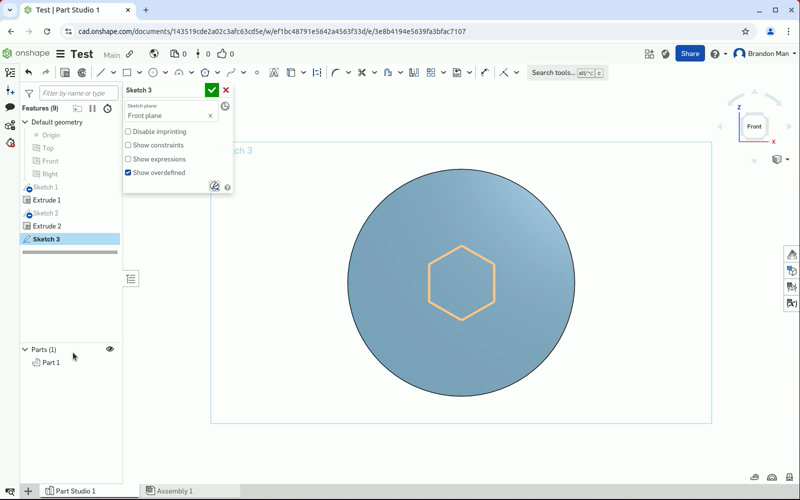
key(y)
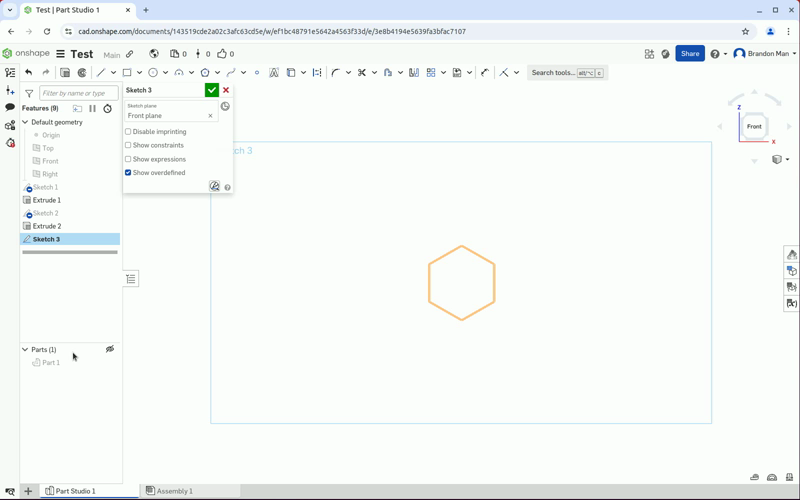
key(l)
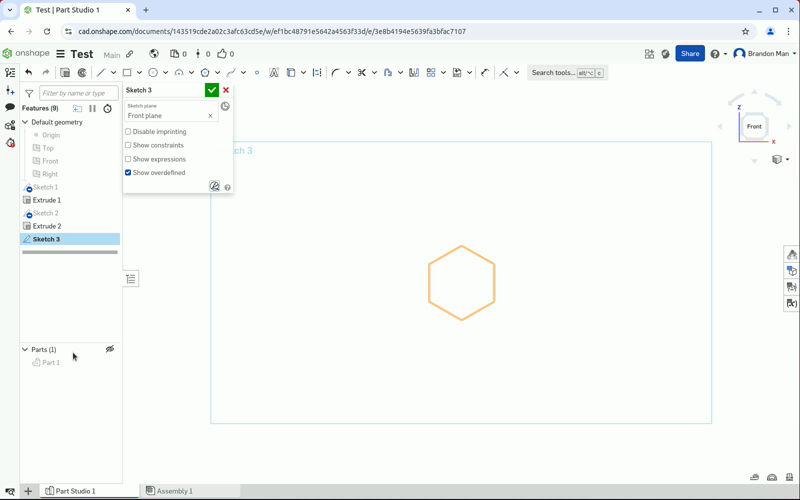
key_down(shift)
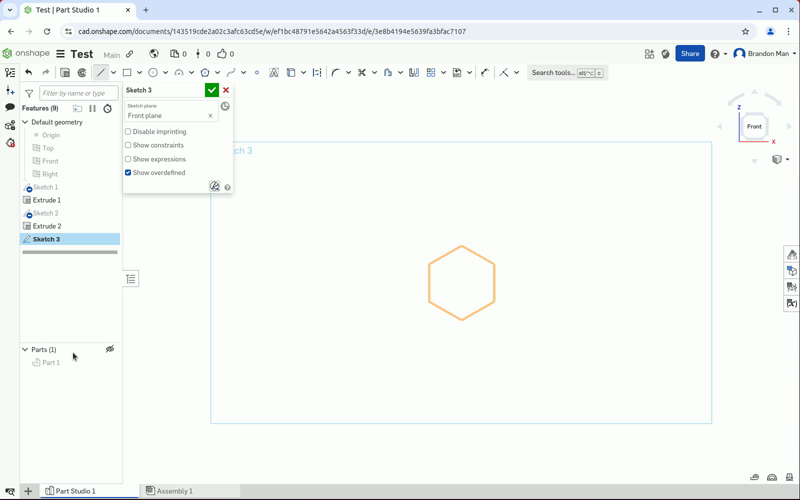
mouse_move(429, 301)
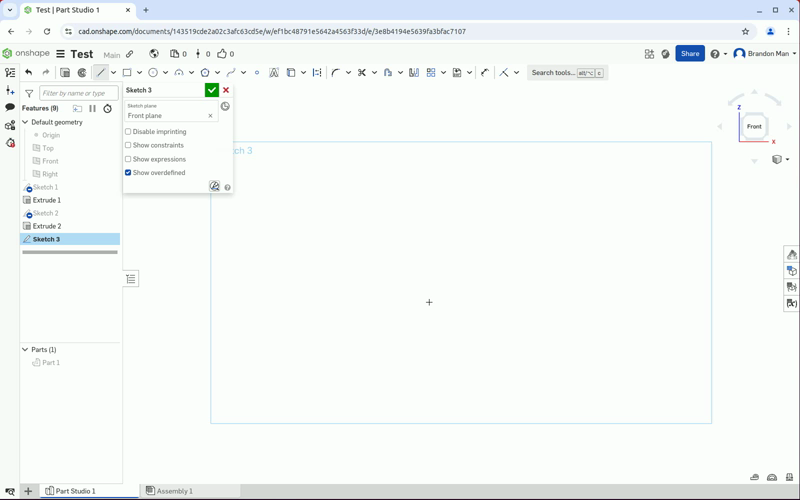
click(429, 301)
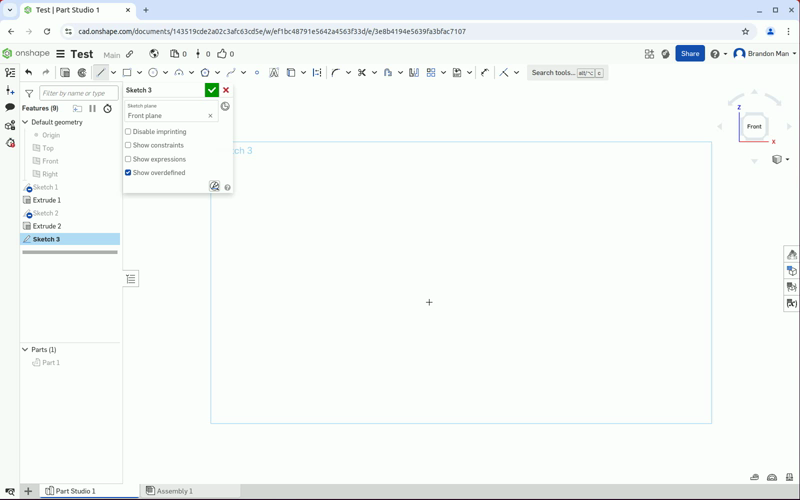
key_up(shift)
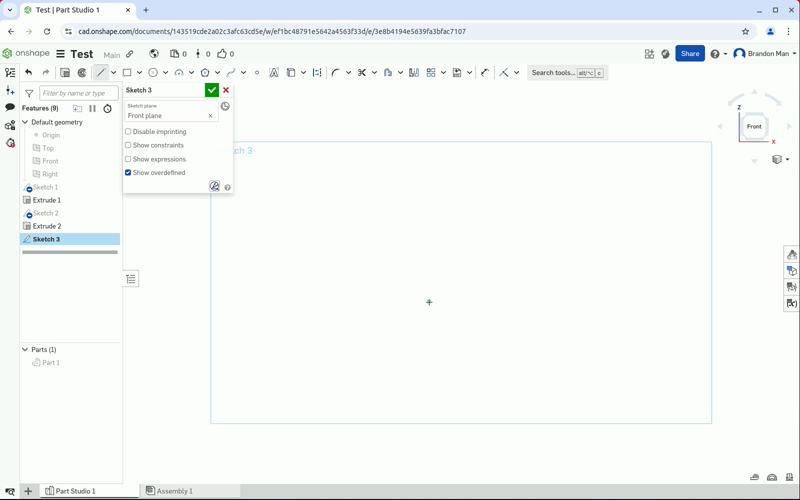
key_down(shift)
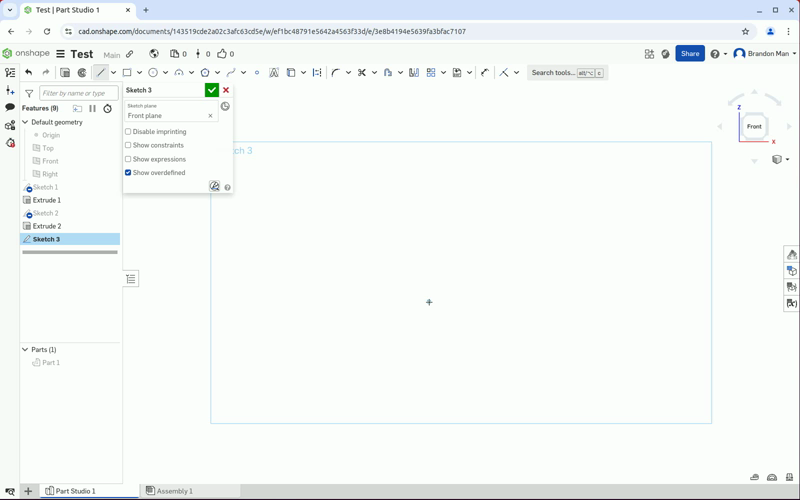
mouse_move(459, 301)
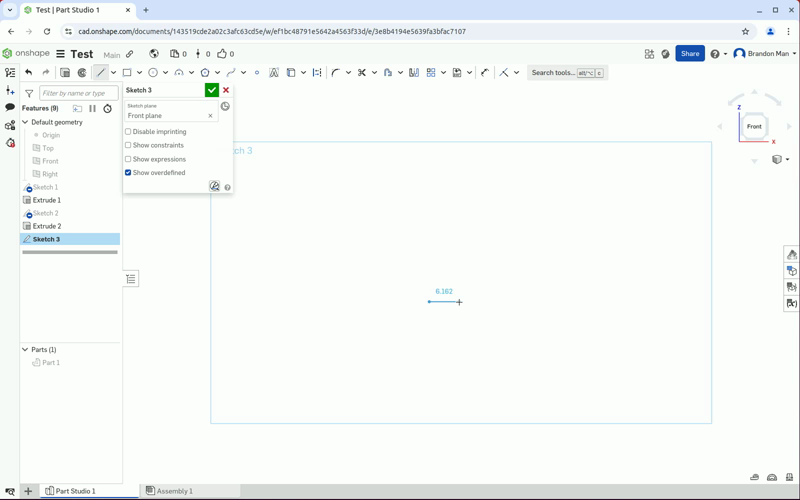
mouse_move(461, 320)
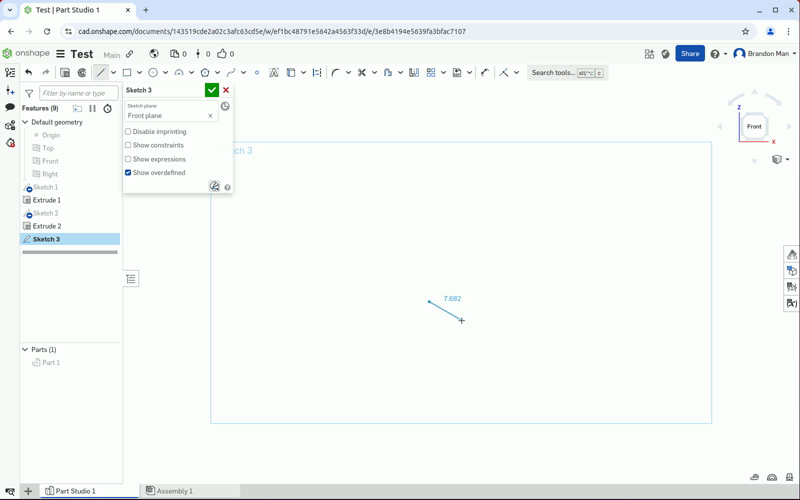
click(461, 320)
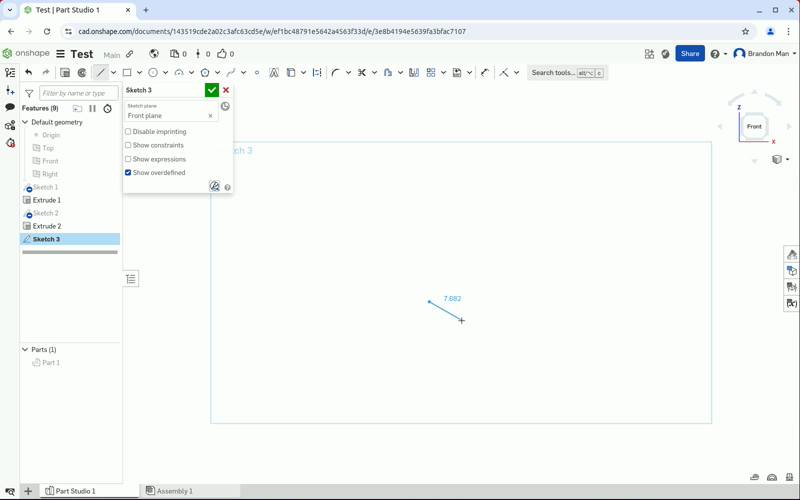
key_up(shift)
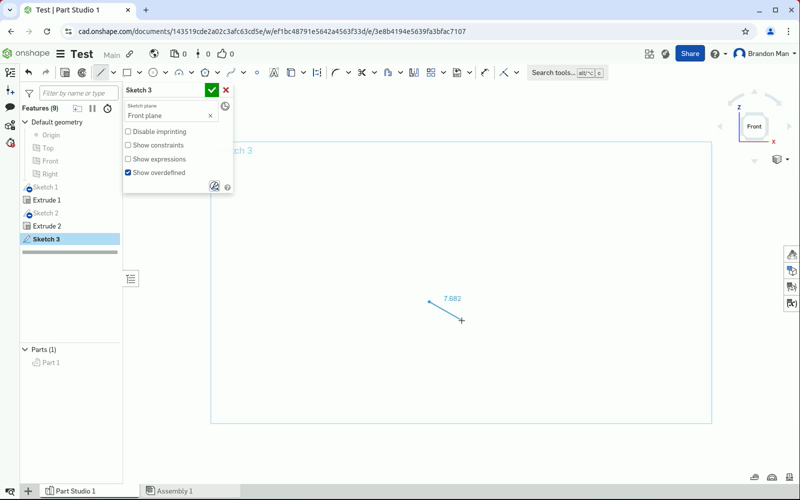
key_down(shift)
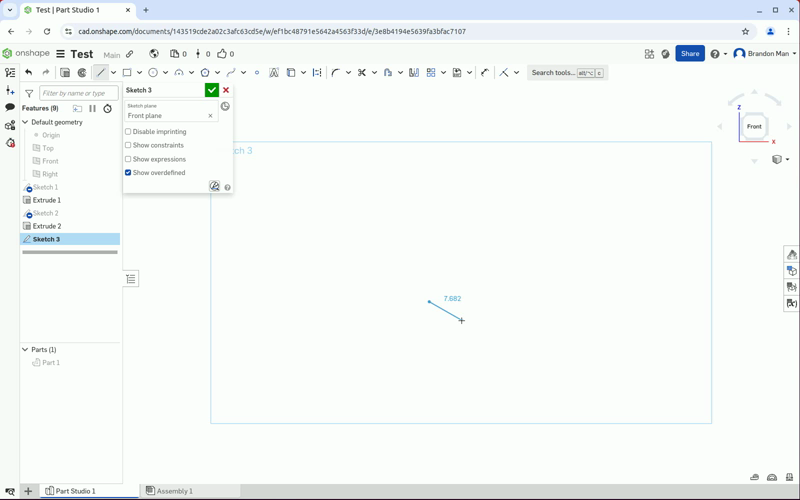
mouse_move(492, 320)
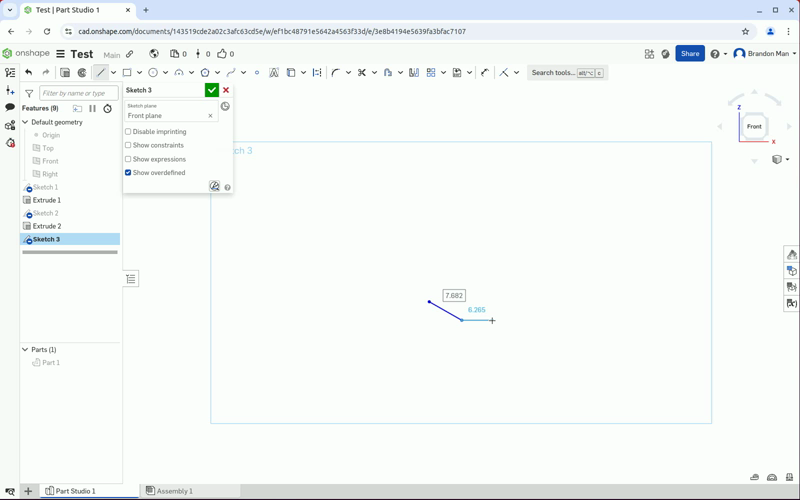
mouse_move(494, 301)
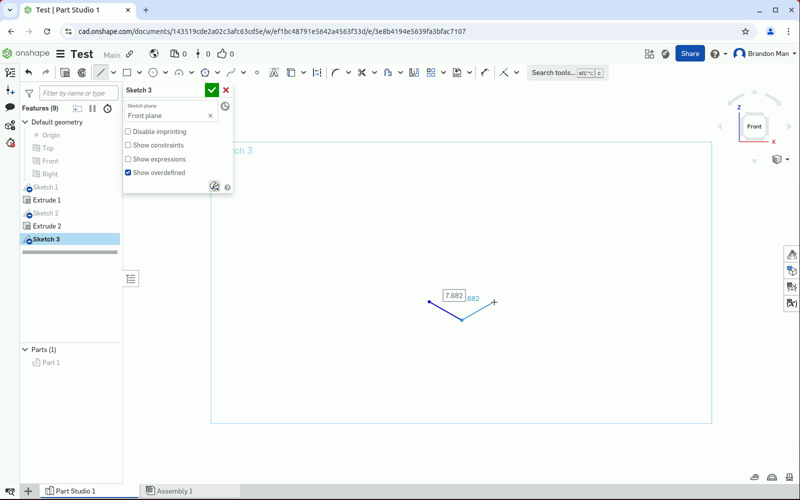
click(494, 301)
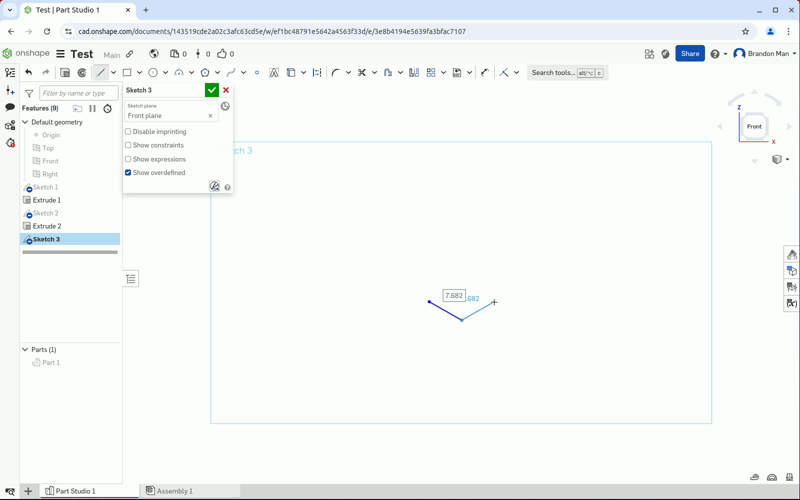
key_up(shift)
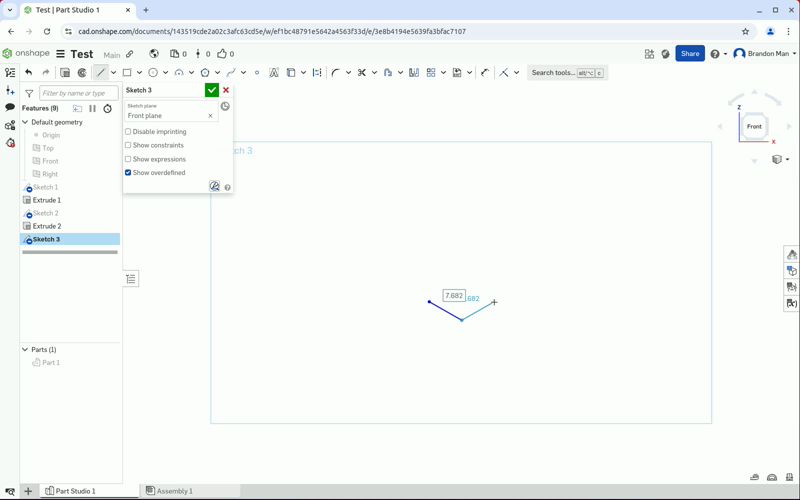
key_down(shift)
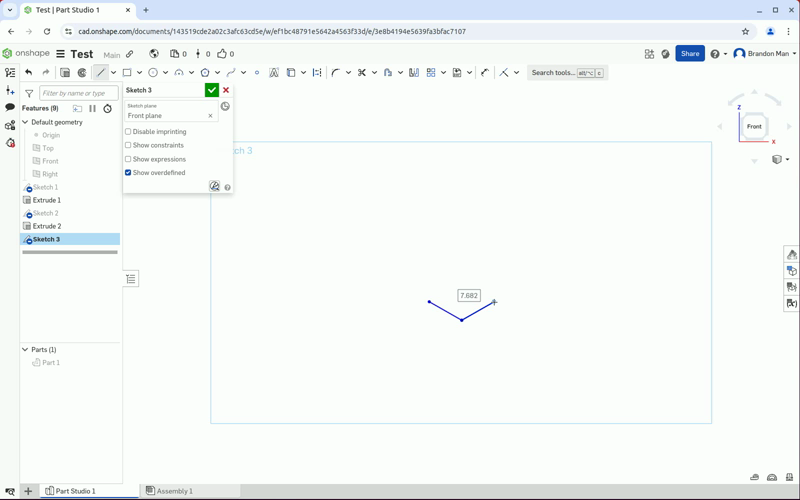
mouse_move(524, 301)
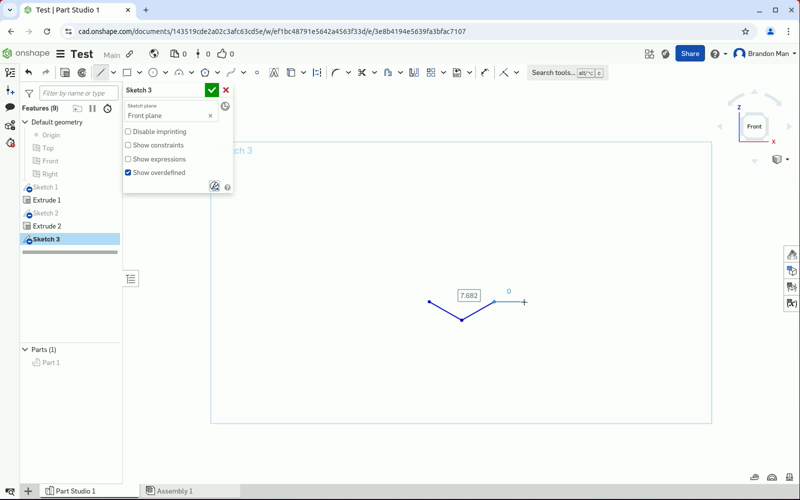
mouse_move(494, 264)
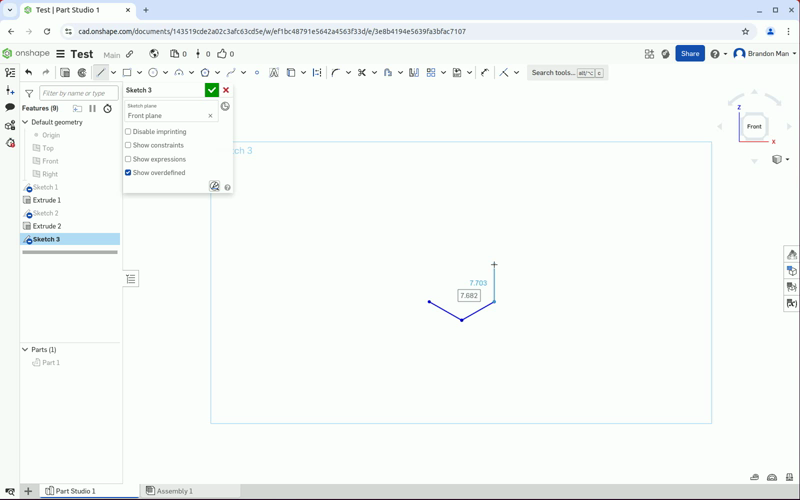
click(494, 264)
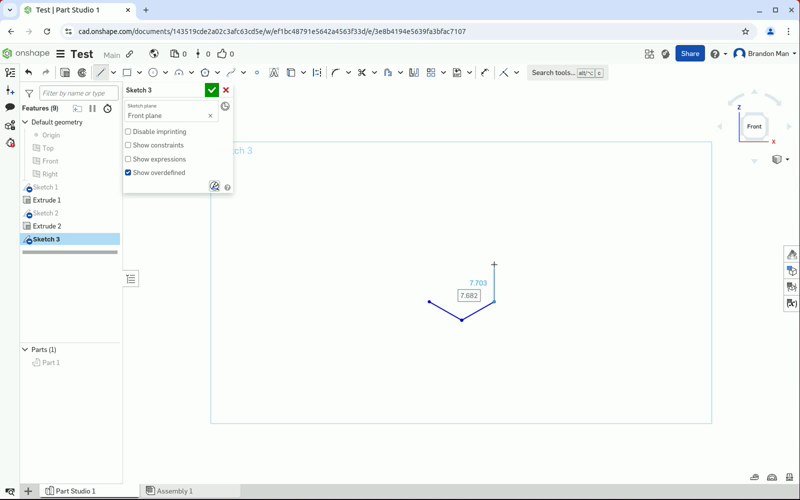
key_up(shift)
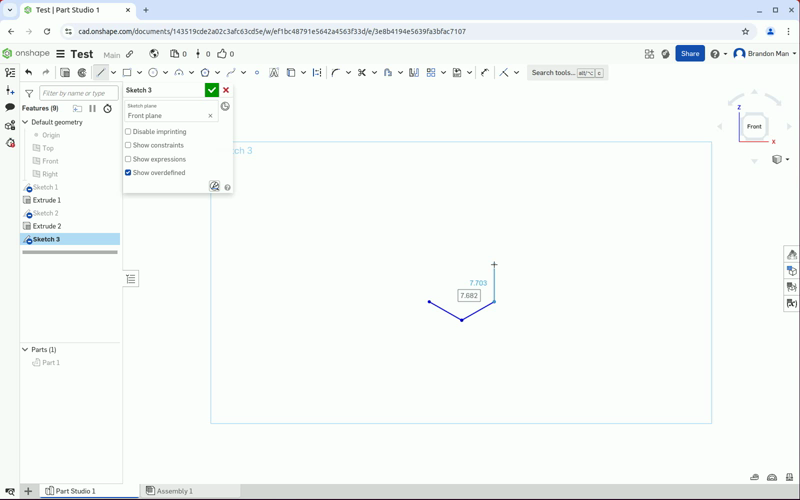
key_down(shift)
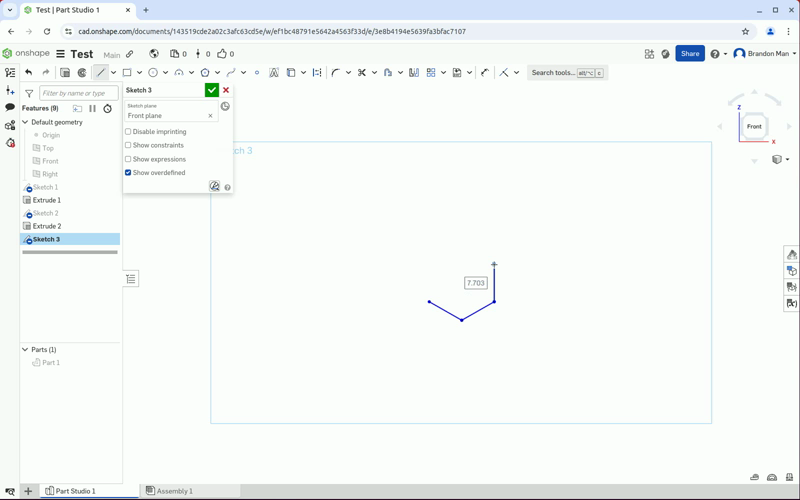
mouse_move(524, 264)
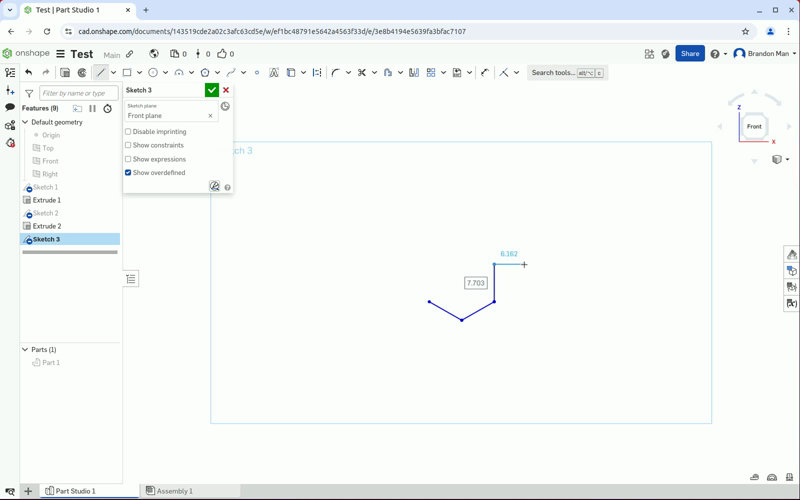
mouse_move(461, 245)
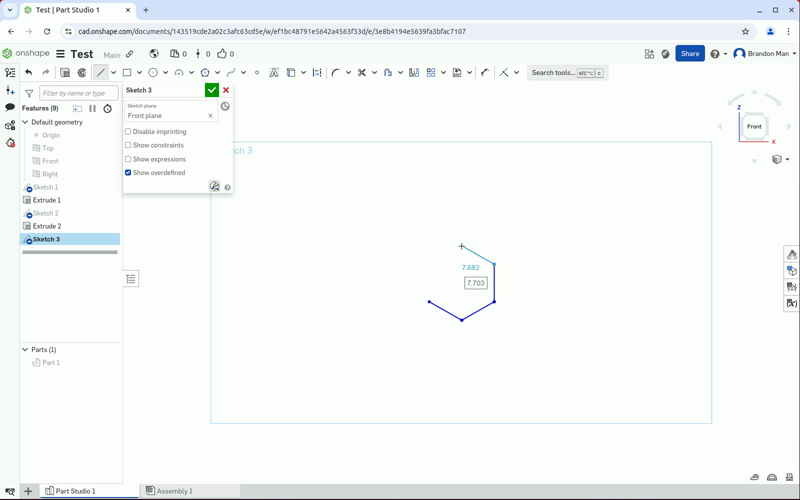
click(461, 245)
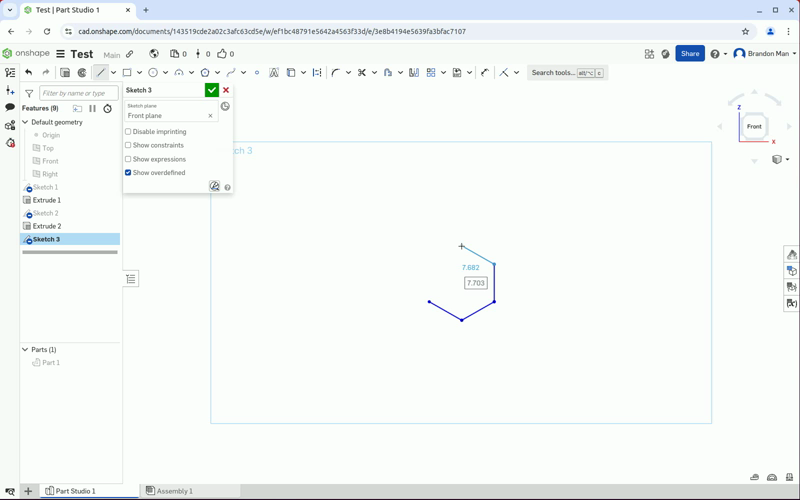
key_up(shift)
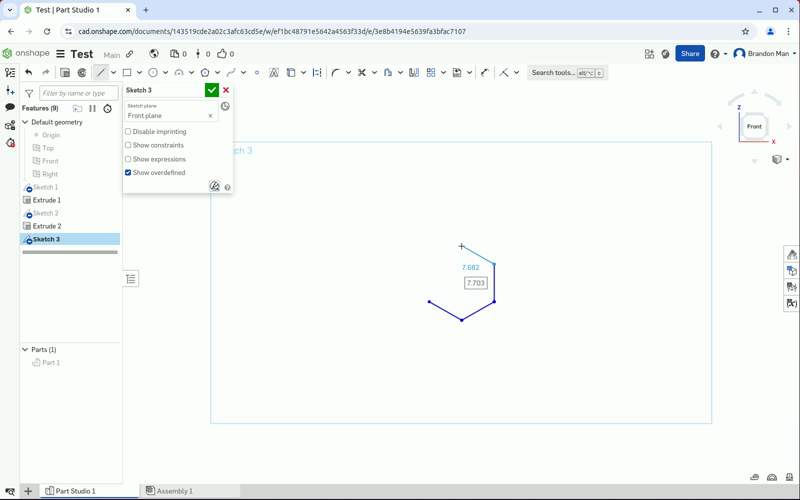
key_down(shift)
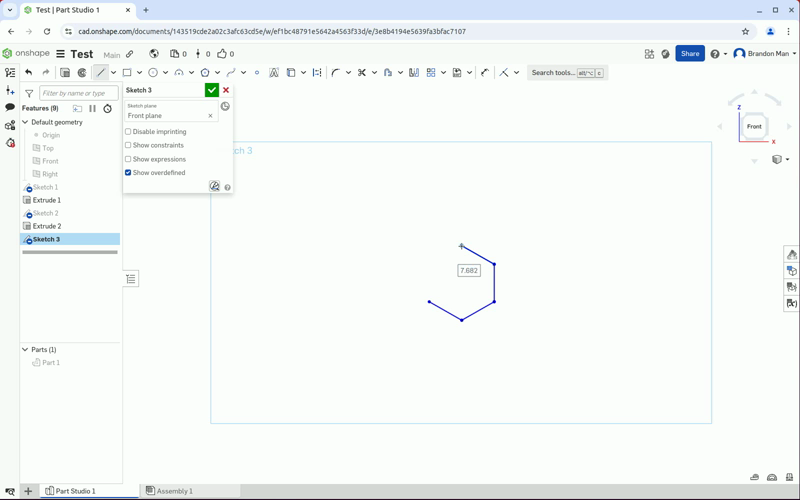
mouse_move(492, 245)
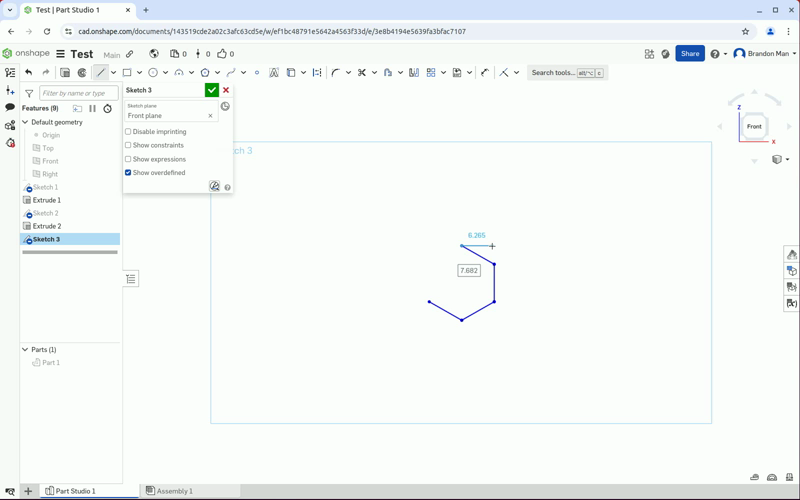
mouse_move(429, 264)
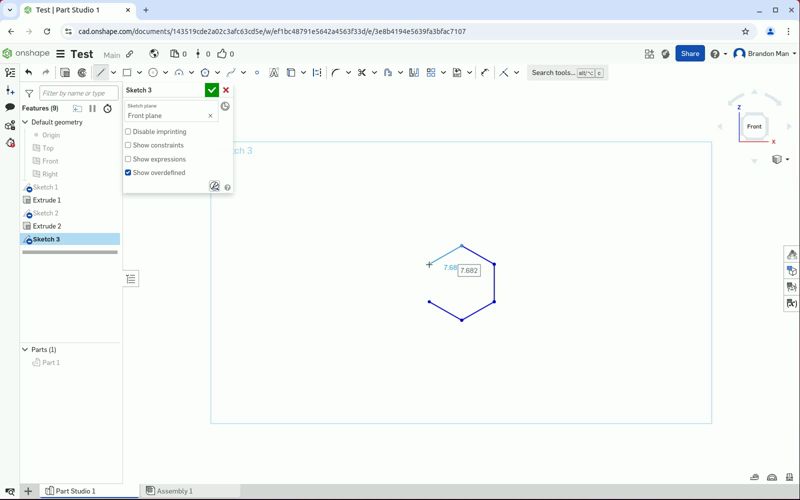
click(429, 264)
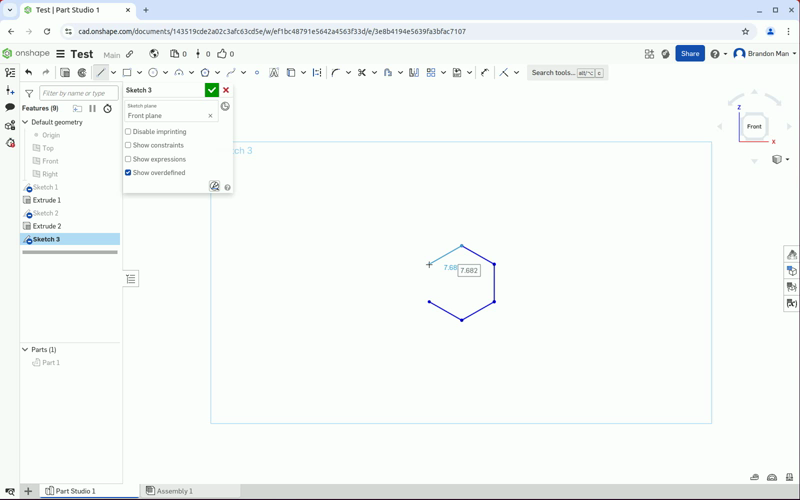
key_up(shift)
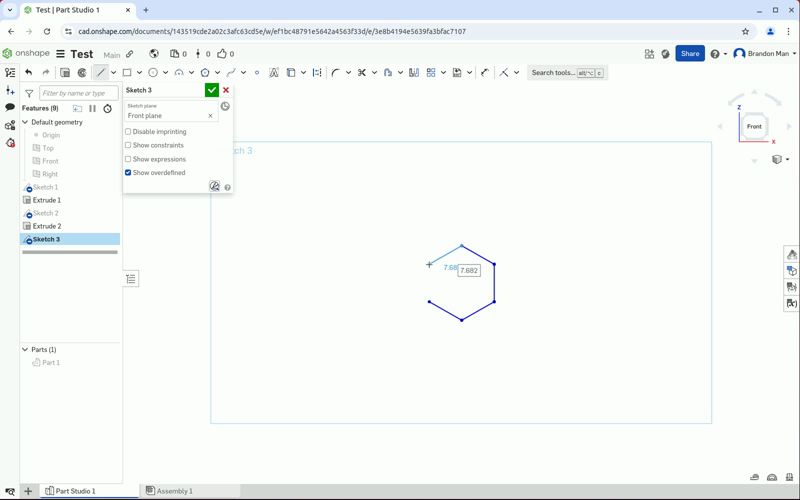
mouse_move(459, 264)
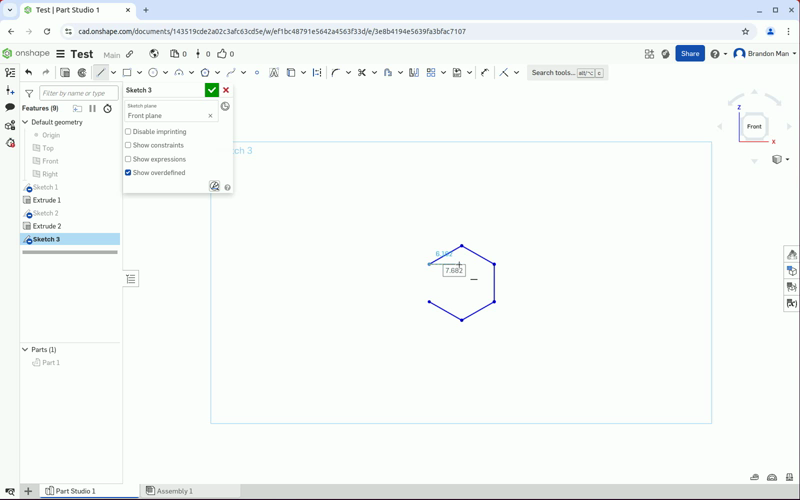
key_down(shift)
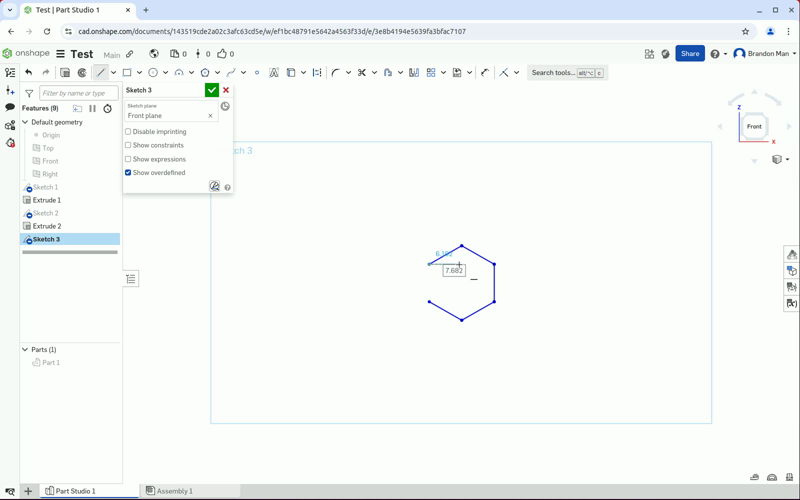
mouse_move(429, 301)
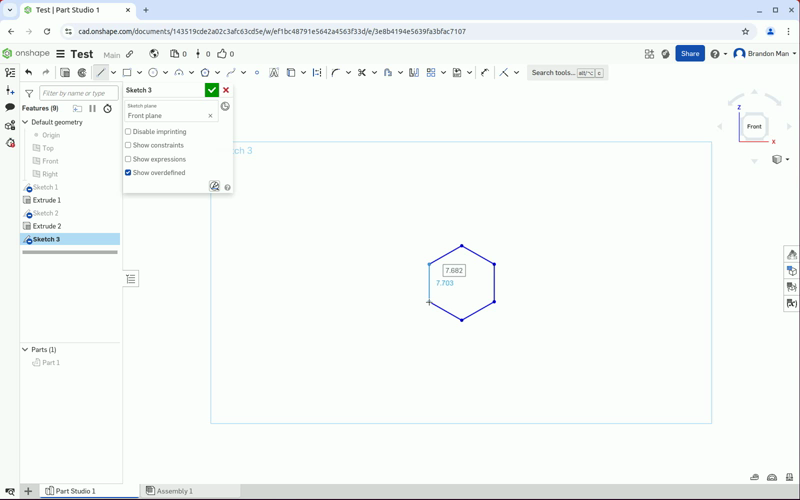
key_up(shift)
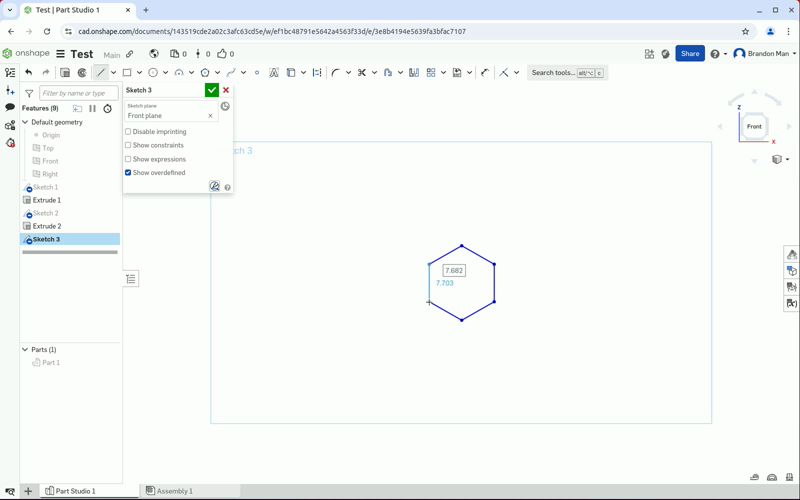
click(429, 301)
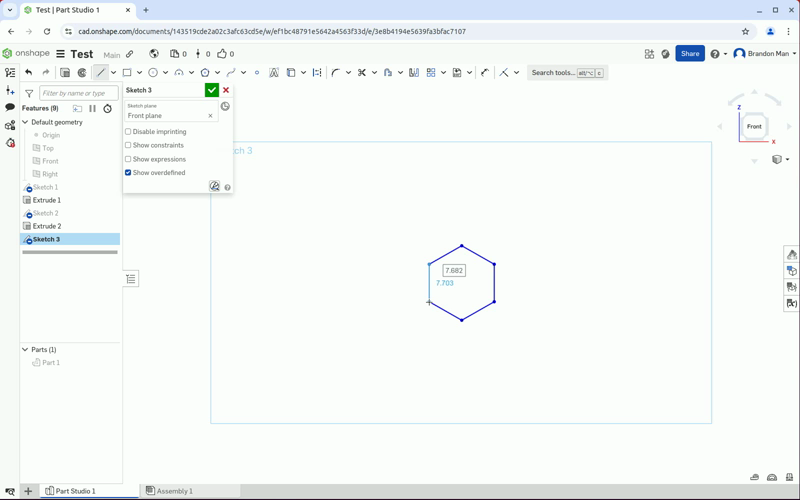
key(esc)
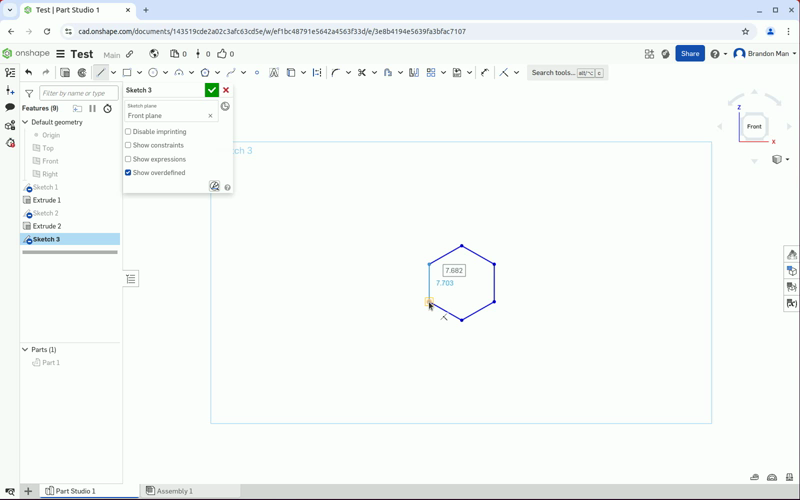
mouse_move(471, 269)
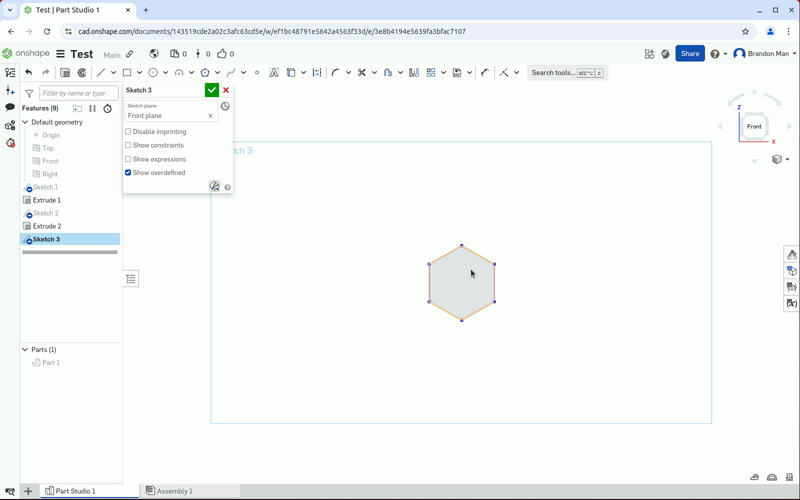
click(471, 269)
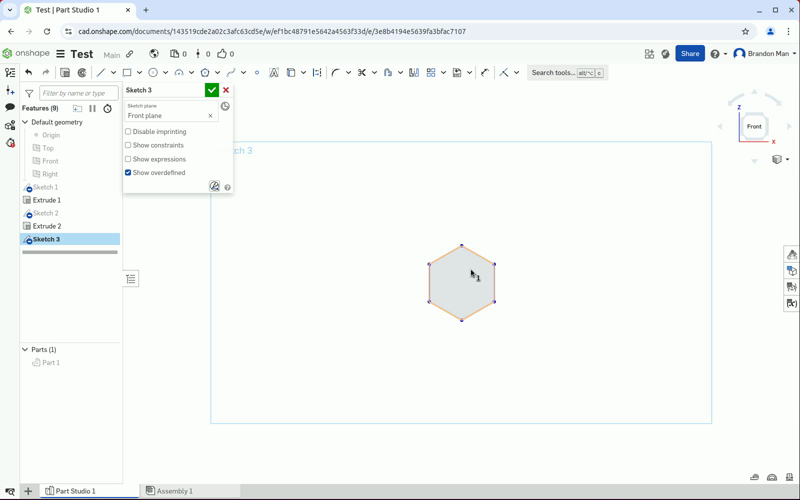
mouse_move(73, 352)
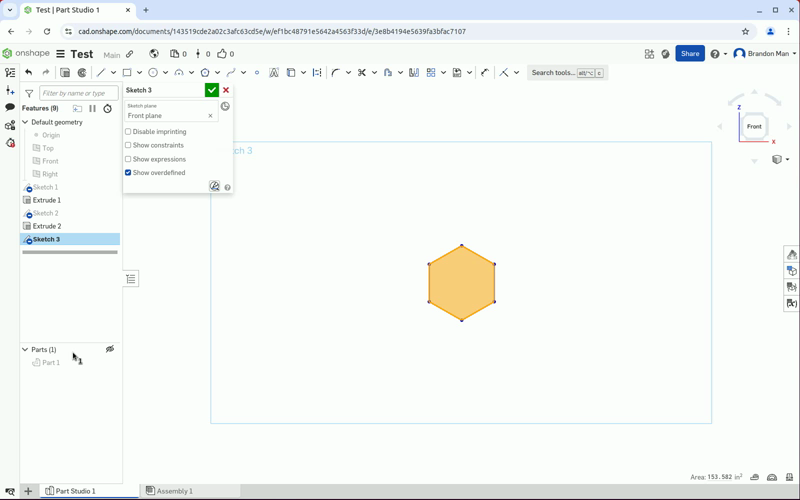
key(shift+y)
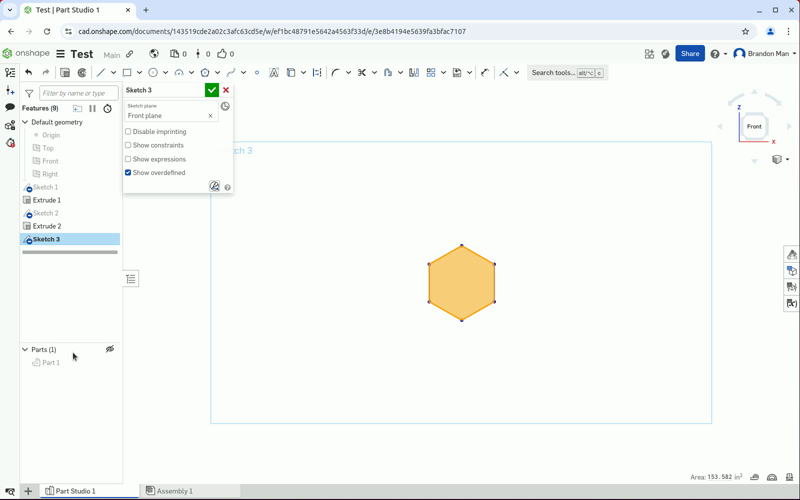
key(shift+e)
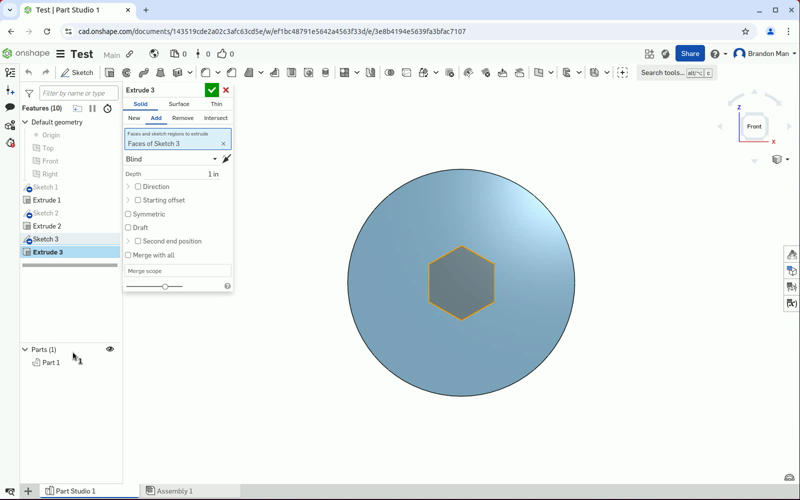
mouse_move(143, 106)
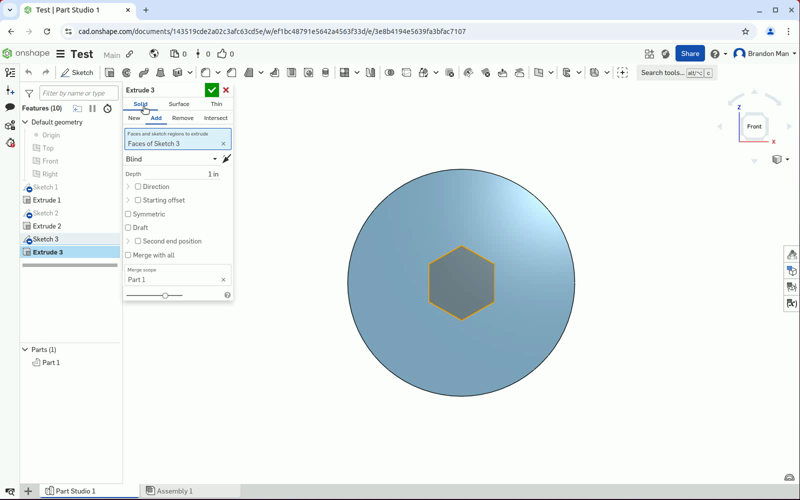
click(143, 106)
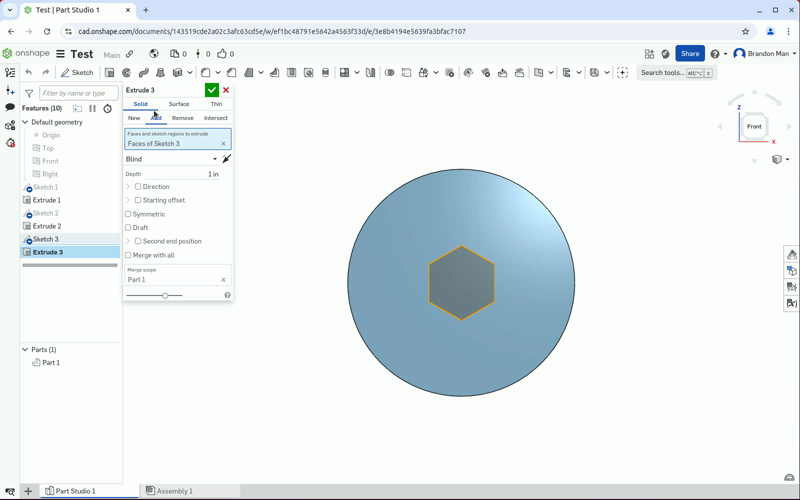
mouse_move(186, 120)
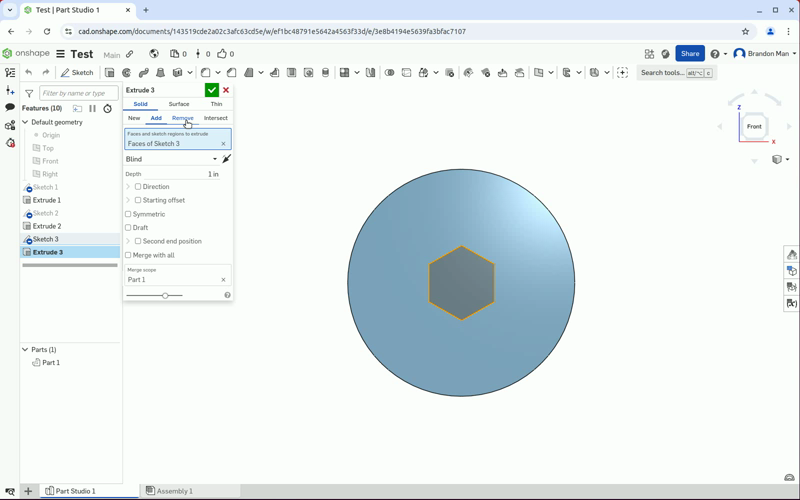
click(186, 120)
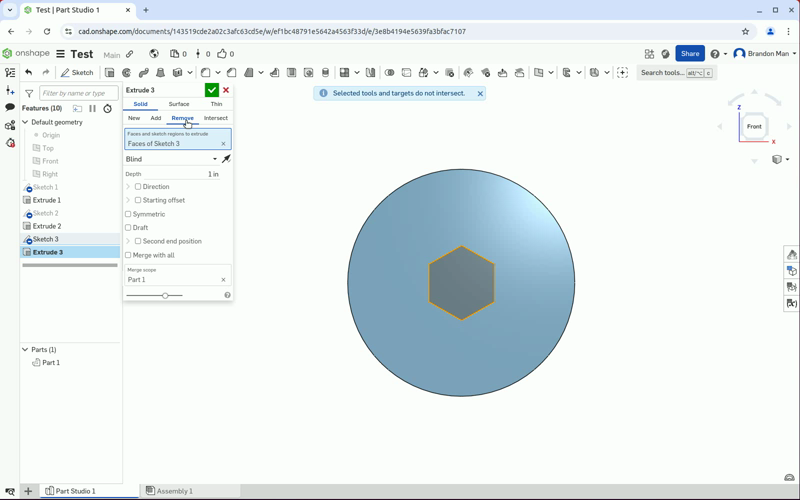
key(tab, 4)
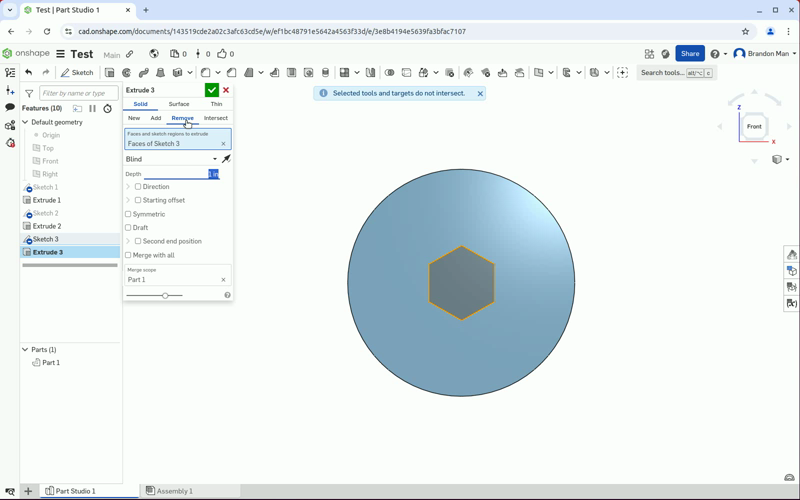
text(-3.37)
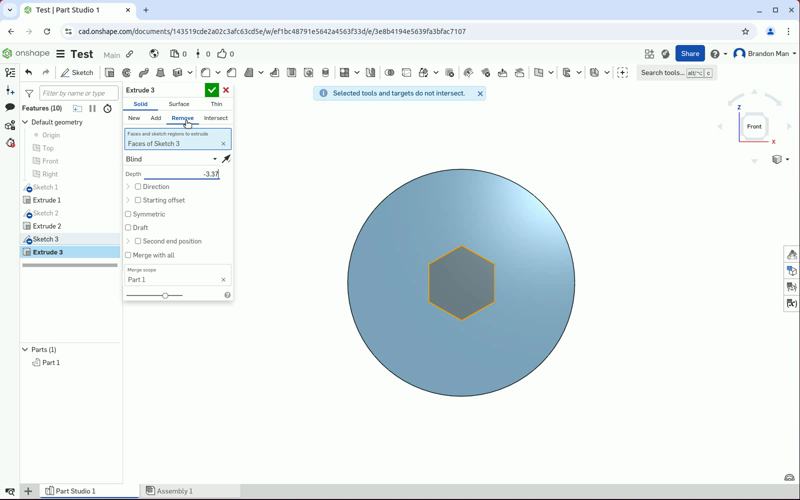
key(tab, 6)
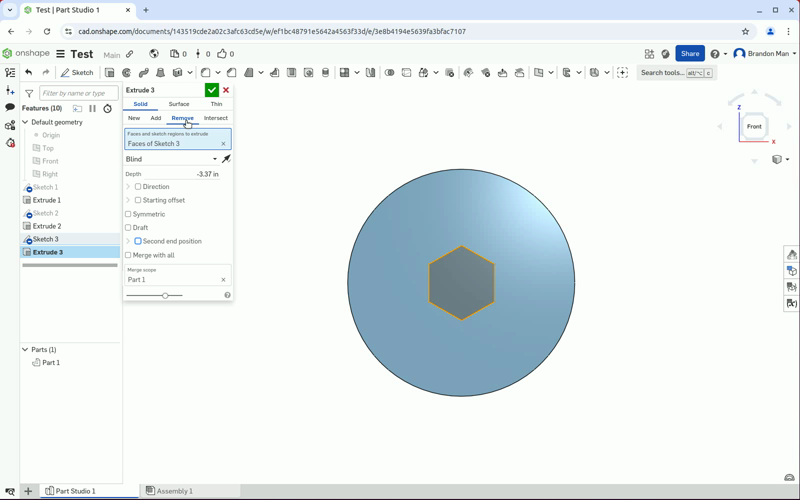
key(space)
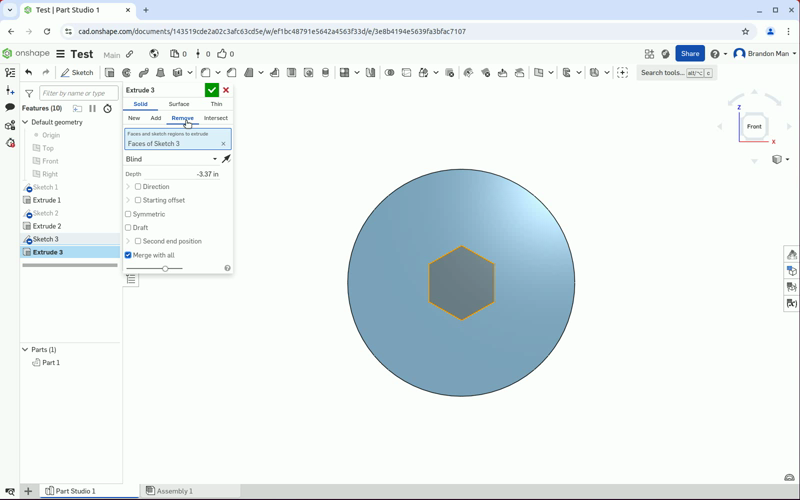
key(enter)
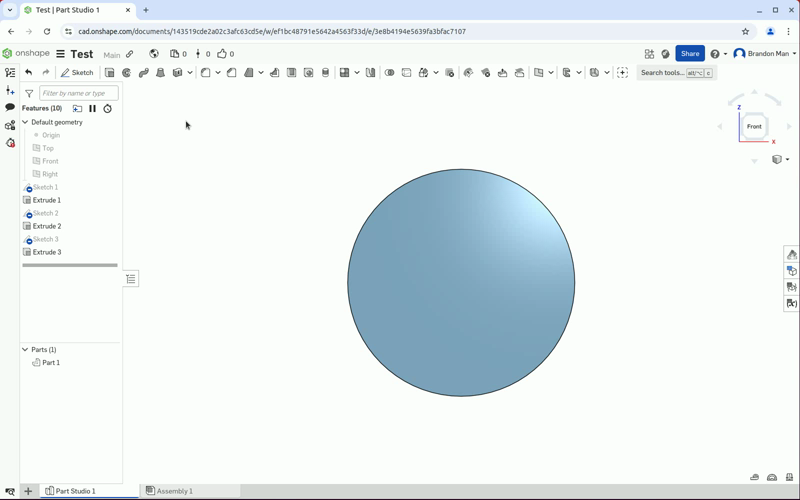
key(shift+h)
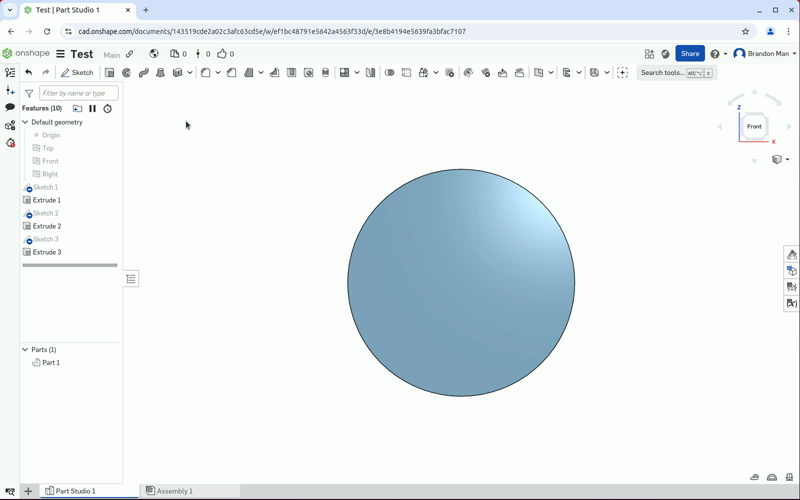
key(shift+h)
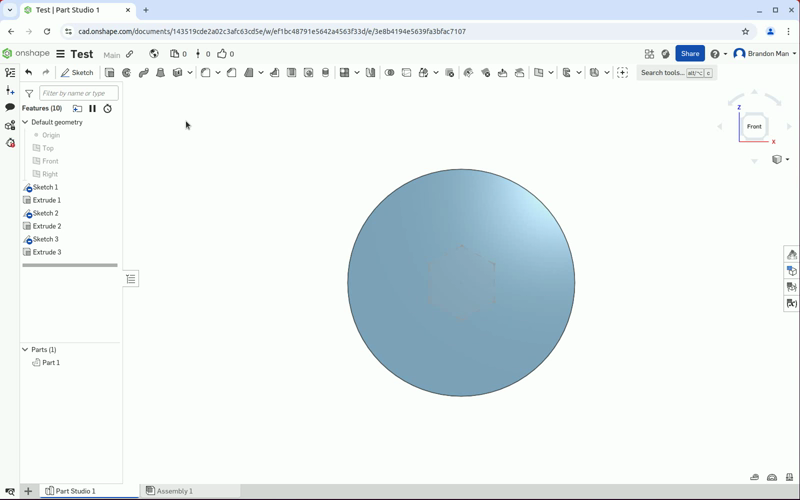
key(shift+7)
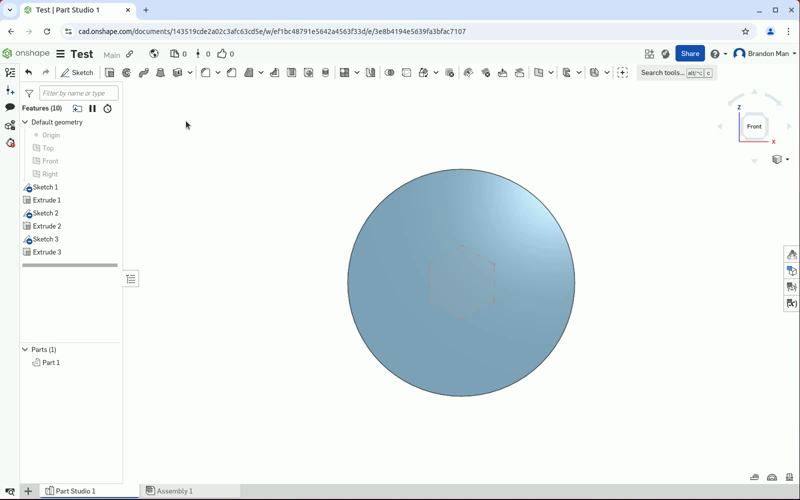
key(left, 2)
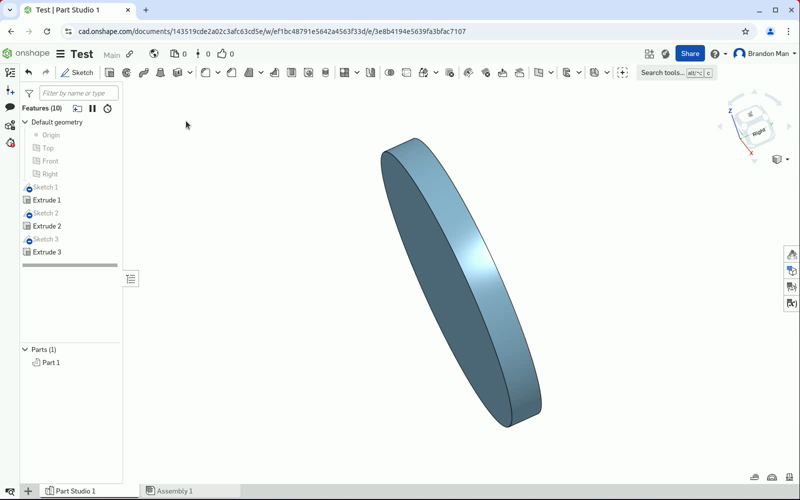
key(down, 2)
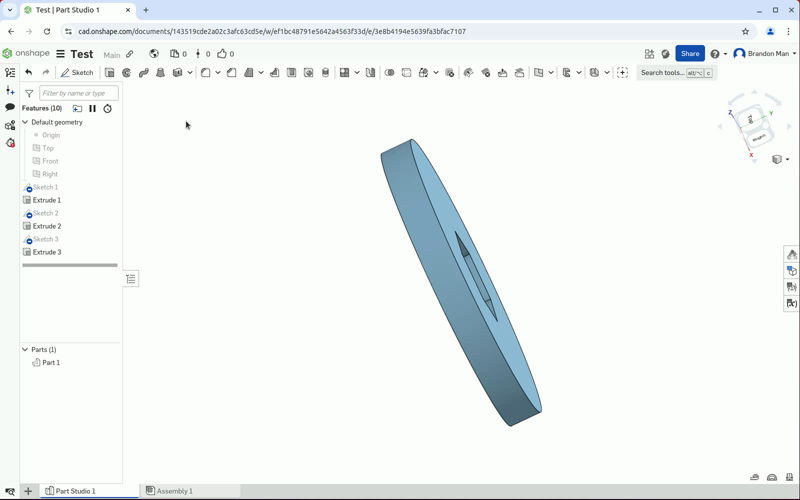
key(up, 2)
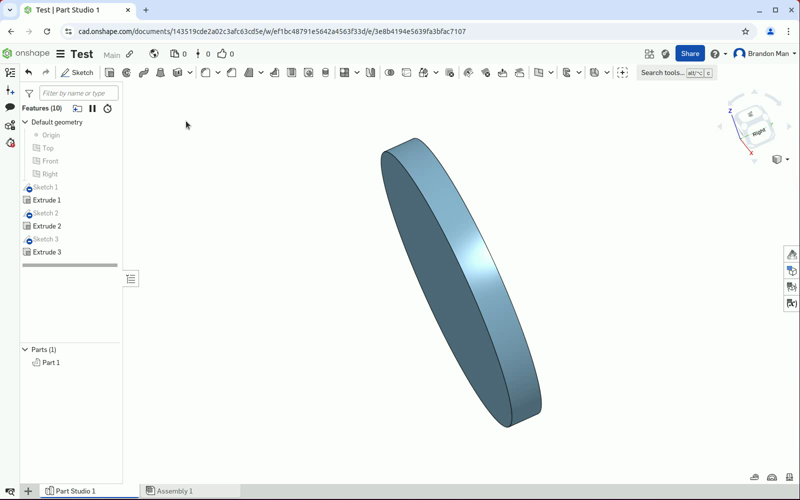
key(right, 2)
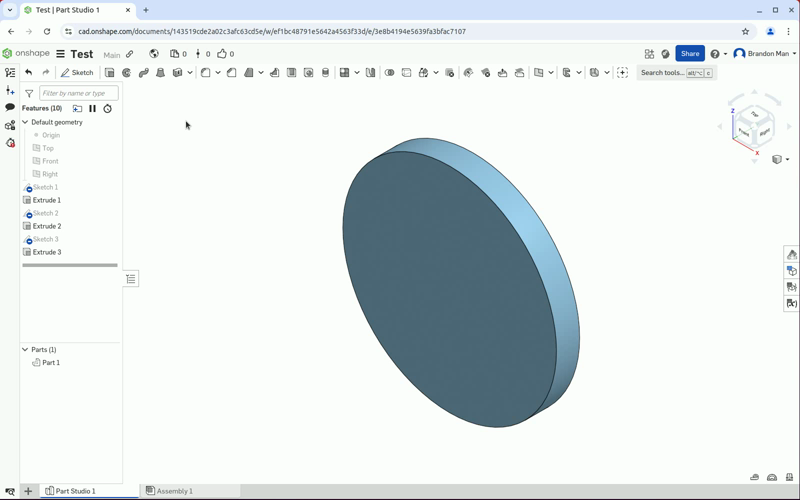
mouse_move(73, 189)
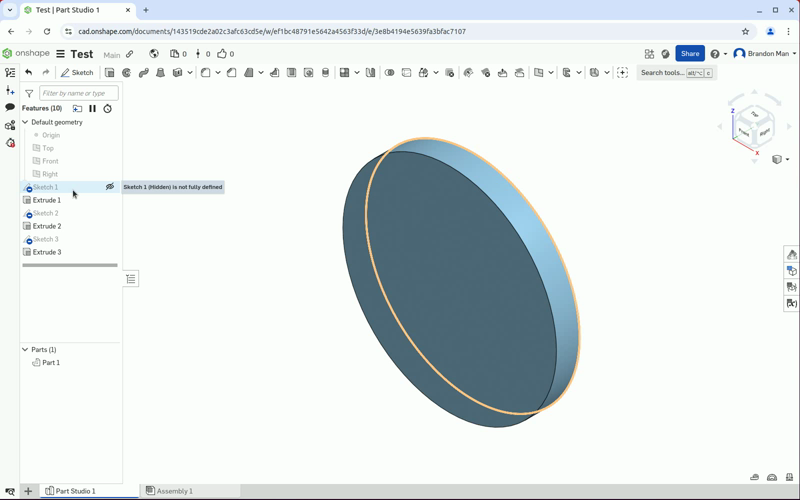
click(73, 189)